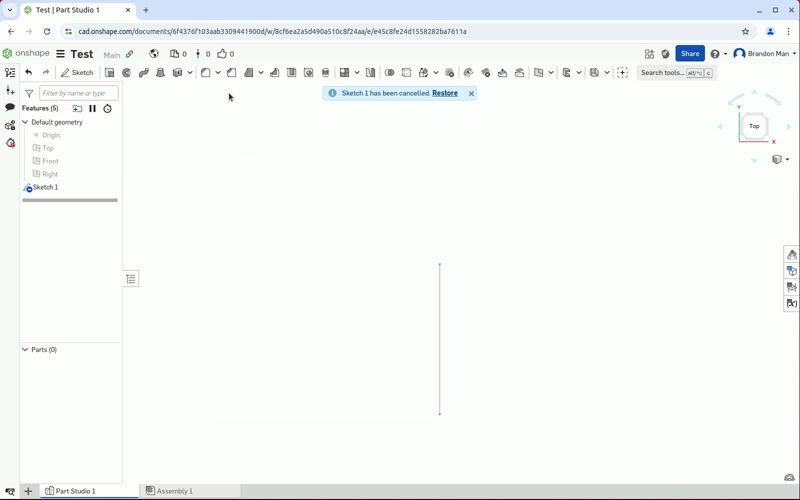
key(shift+h)
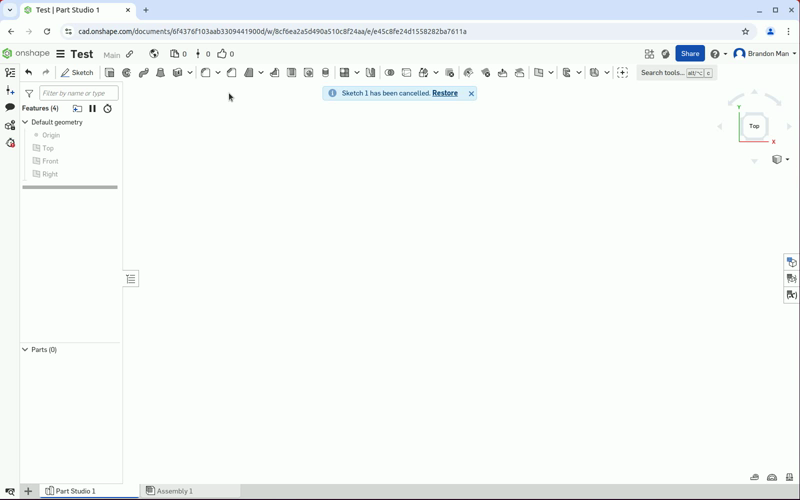
mouse_move(73, 352)
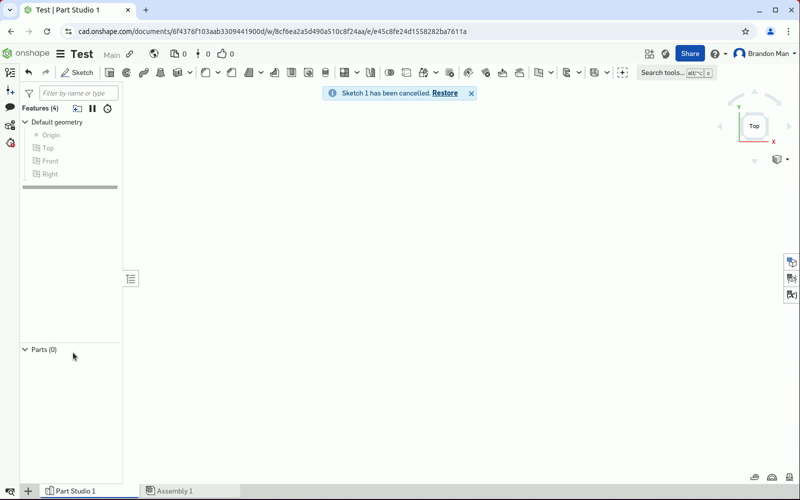
key(y)
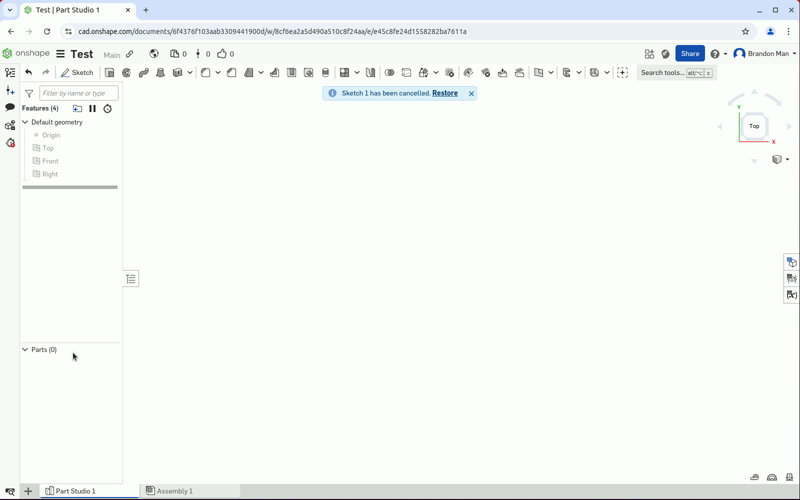
key(shift+p)
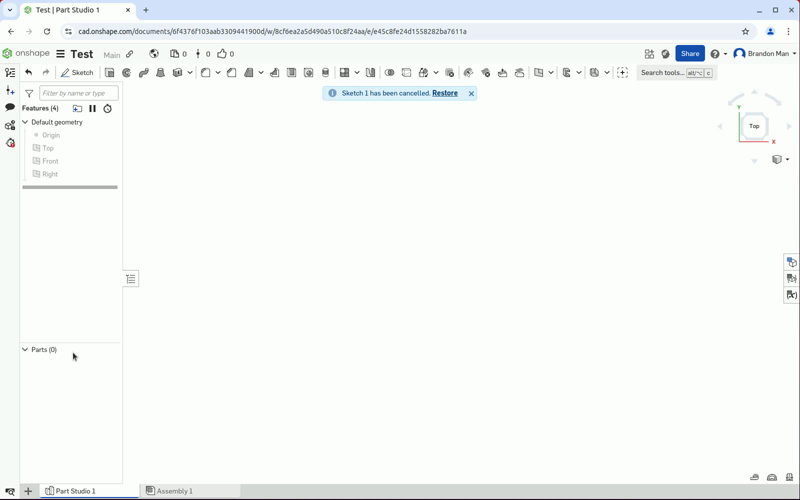
key(space)
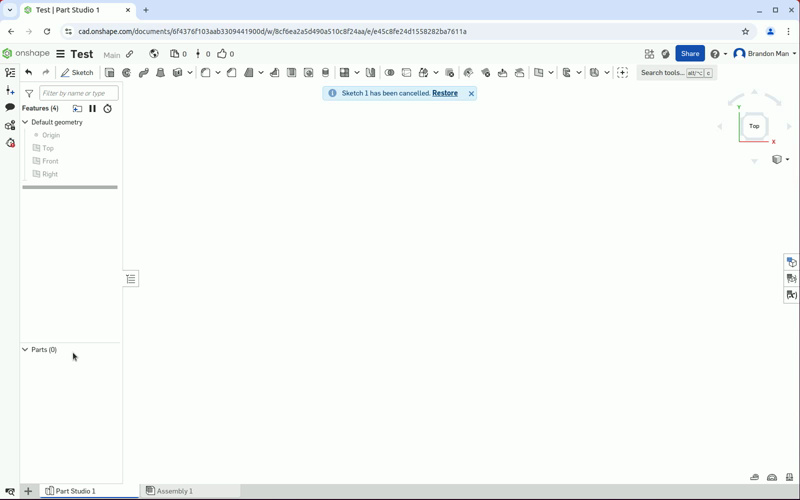
key_down(shift)
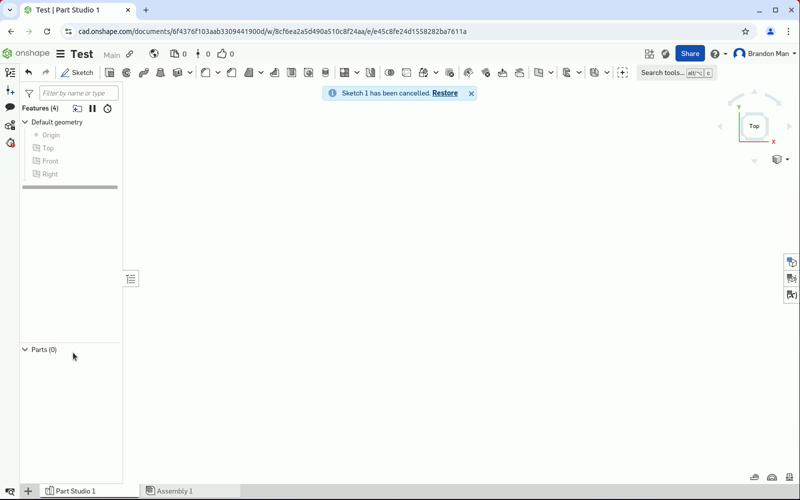
key(up)
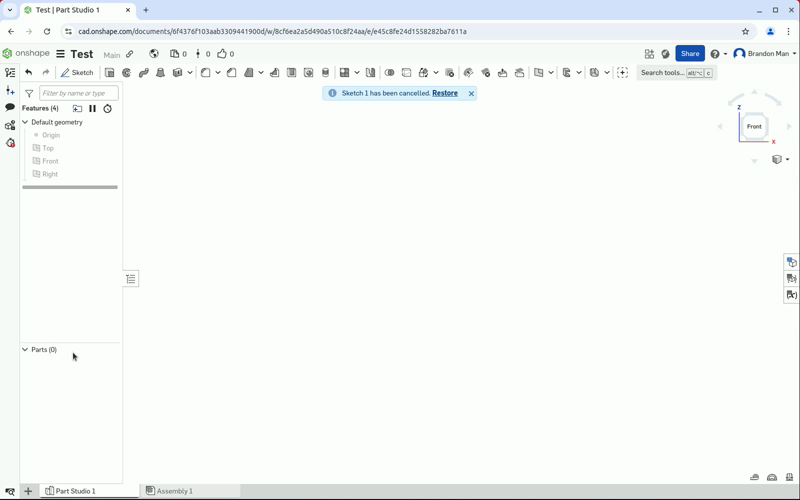
key_up(shift)
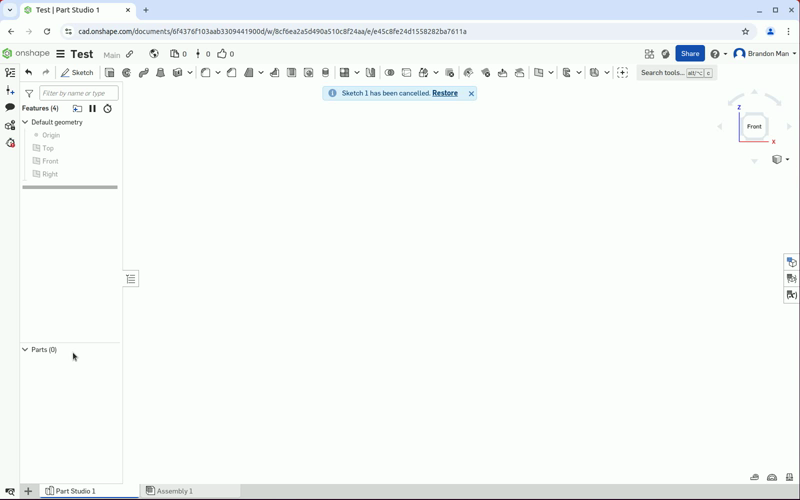
mouse_move(73, 352)
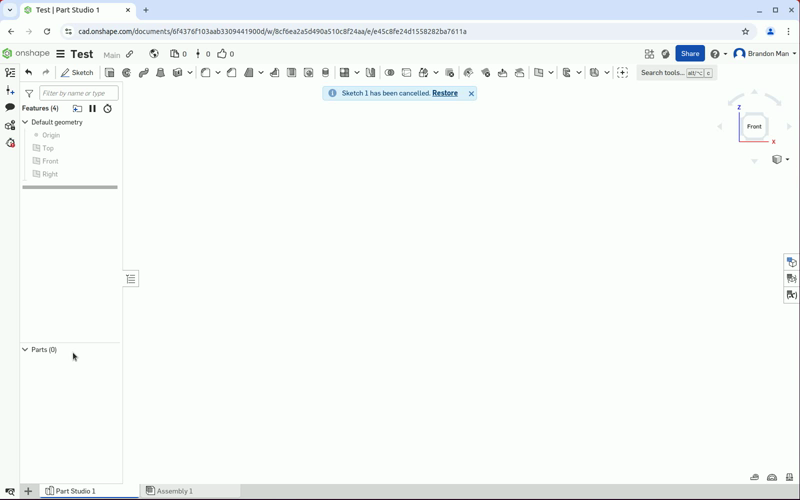
key(shift+y)
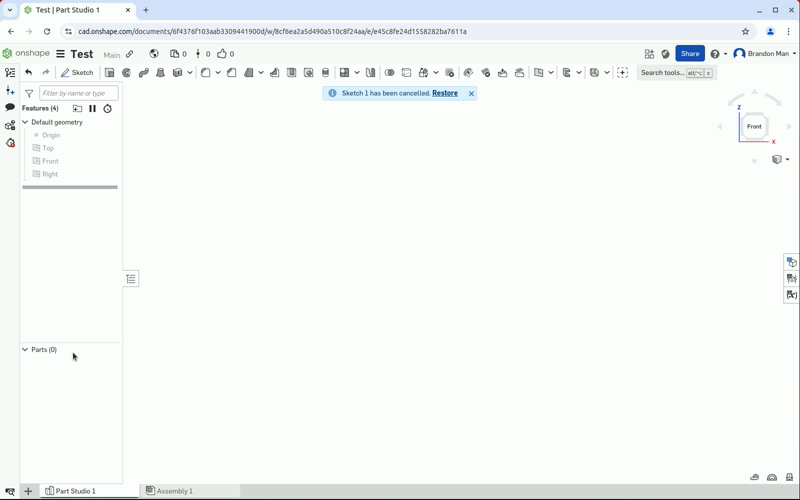
key(shift+s)
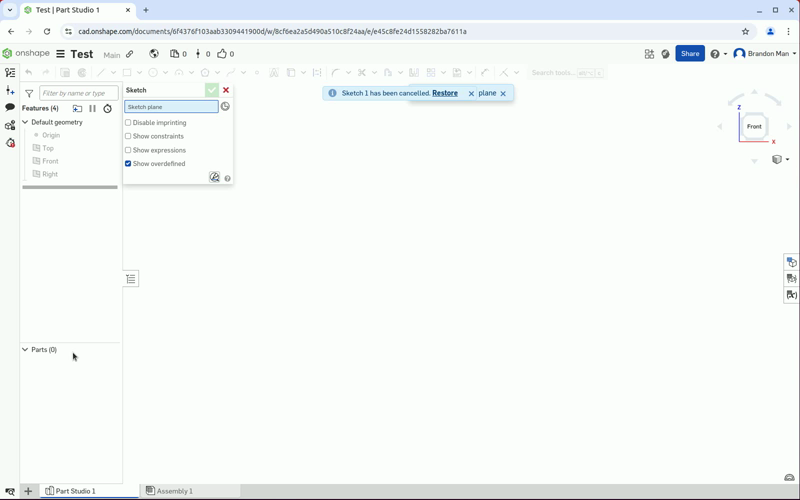
mouse_move(73, 163)
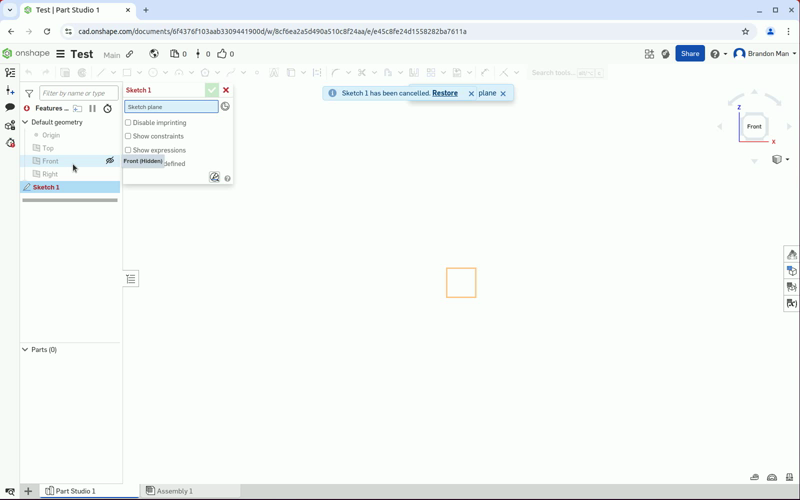
click(73, 163)
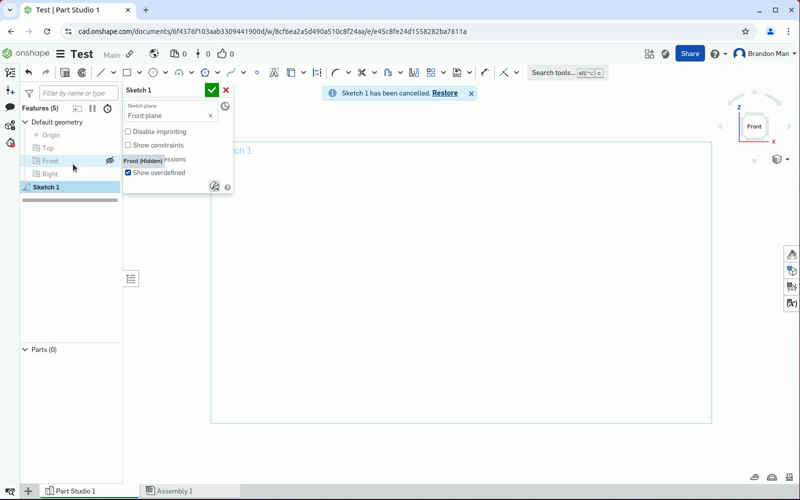
mouse_move(73, 352)
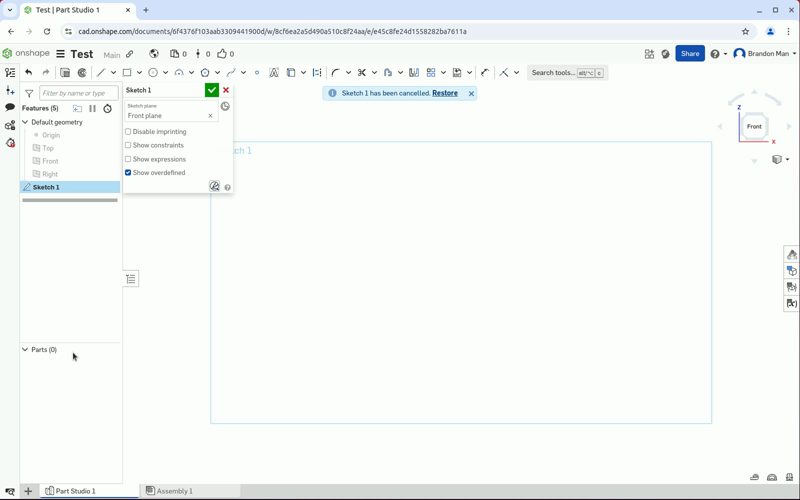
key(y)
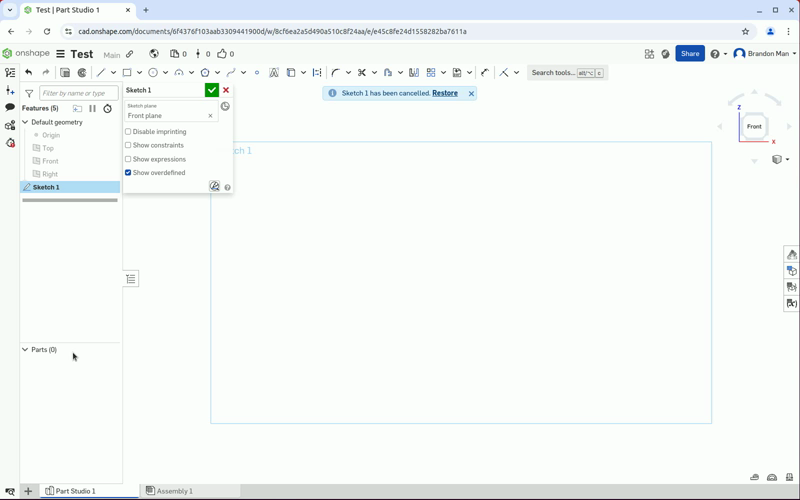
key(a)
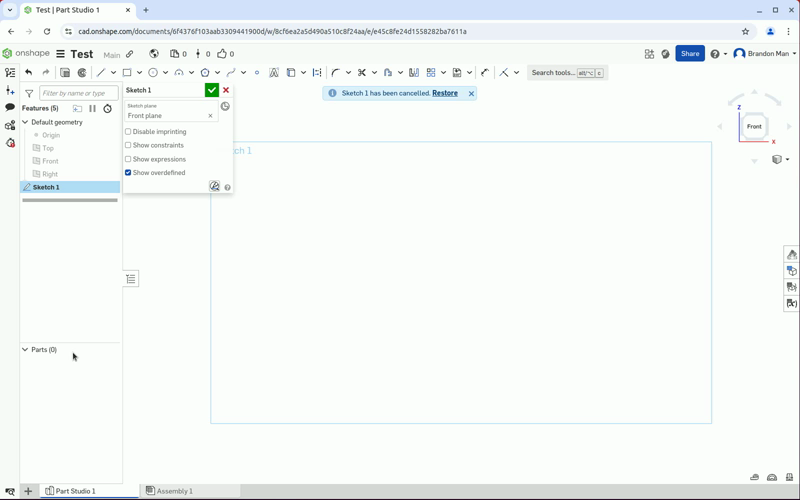
key_down(shift)
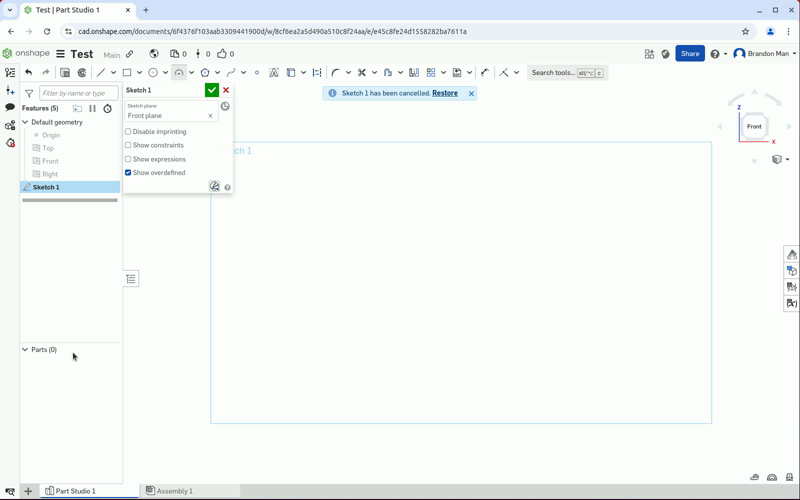
mouse_move(418, 353)
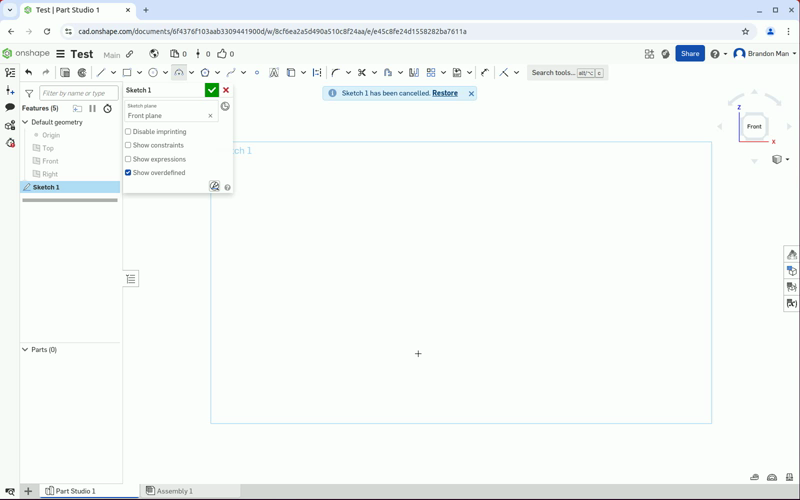
click(418, 353)
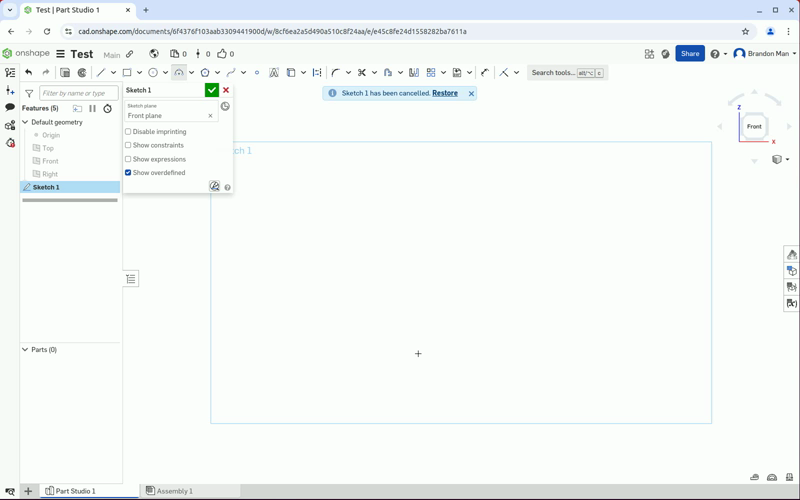
key_up(shift)
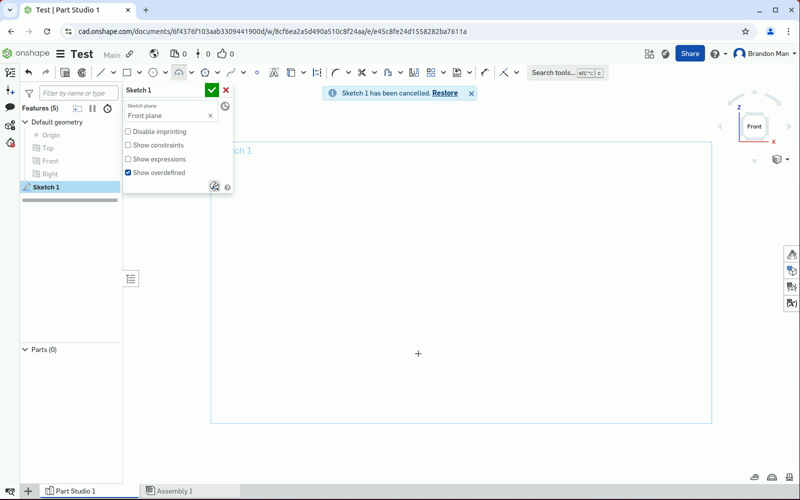
key_down(shift)
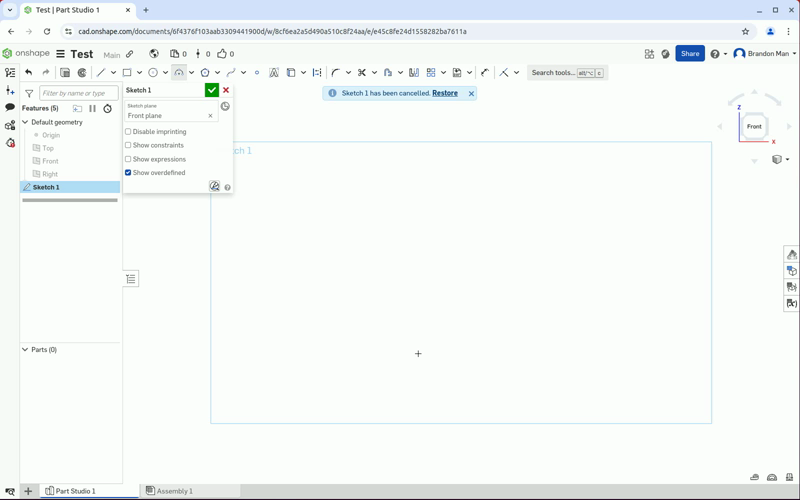
mouse_move(503, 353)
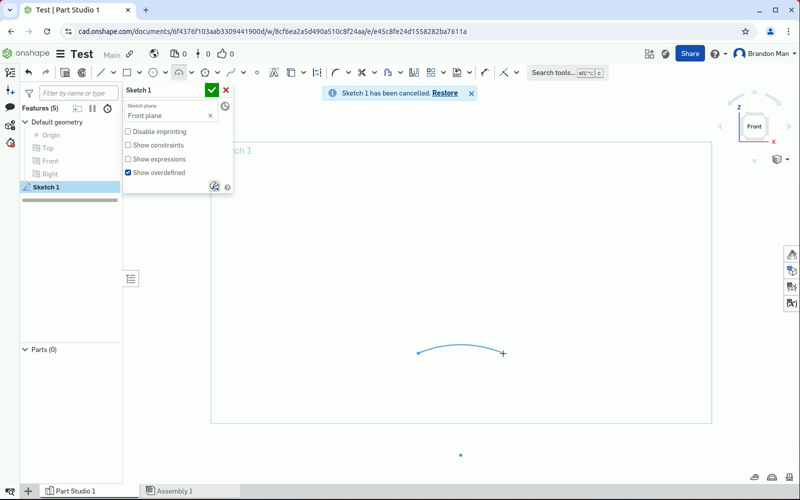
click(503, 353)
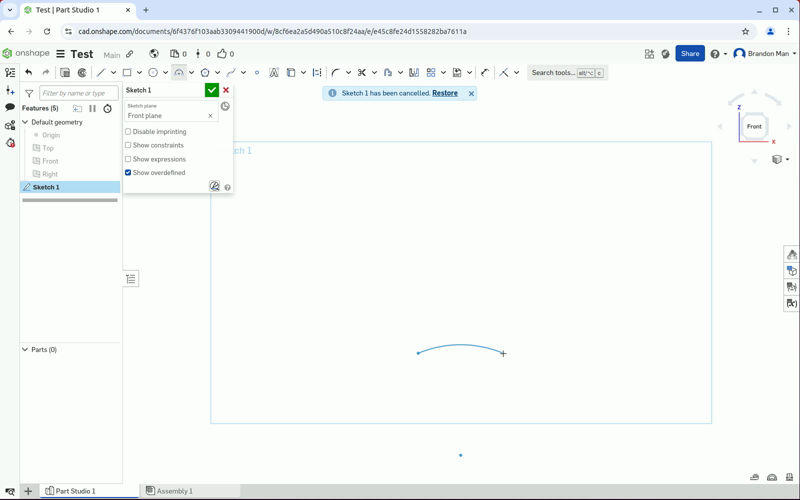
mouse_move(460, 395)
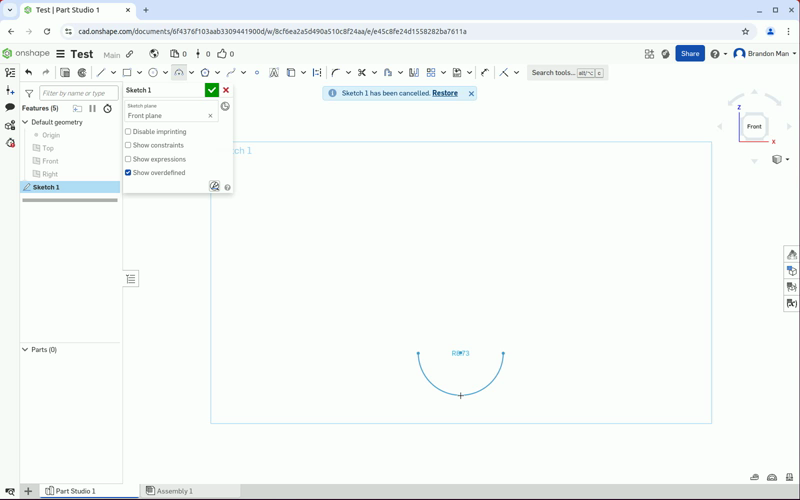
click(460, 395)
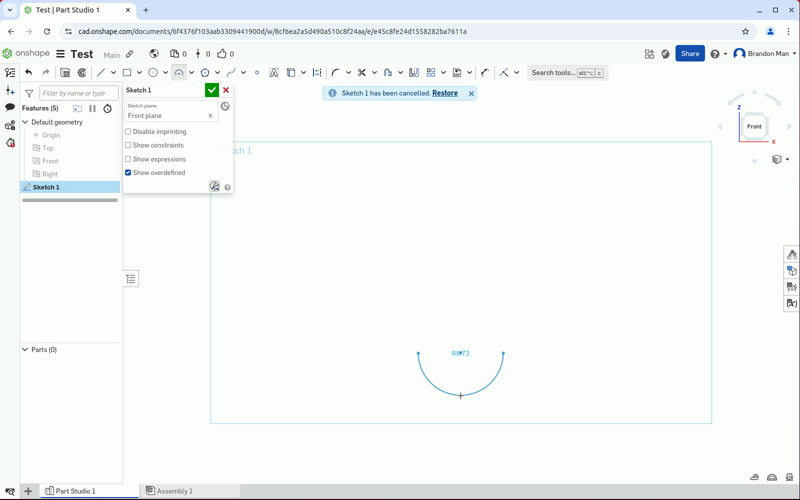
key_up(shift)
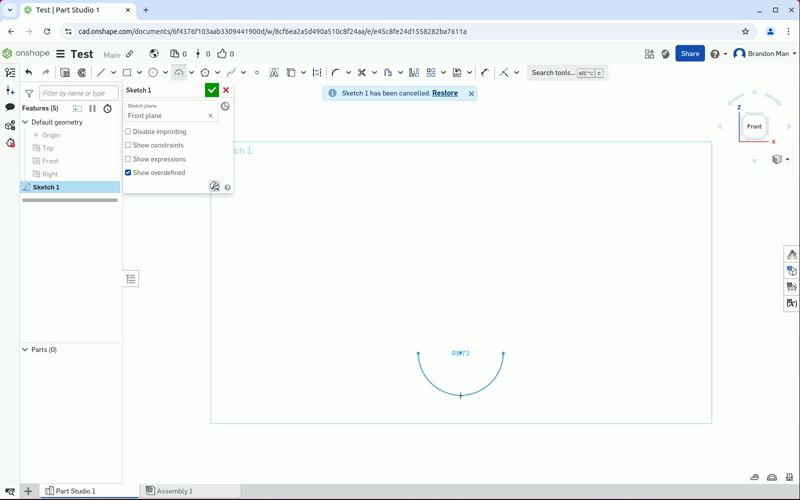
key(esc)
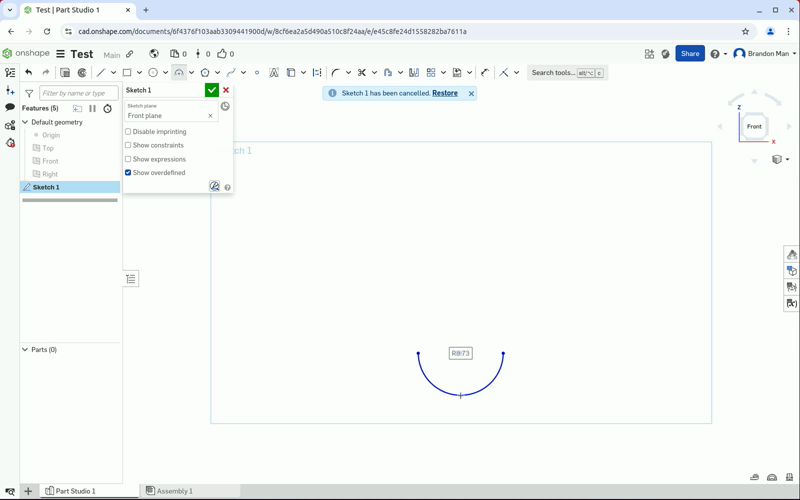
key(l)
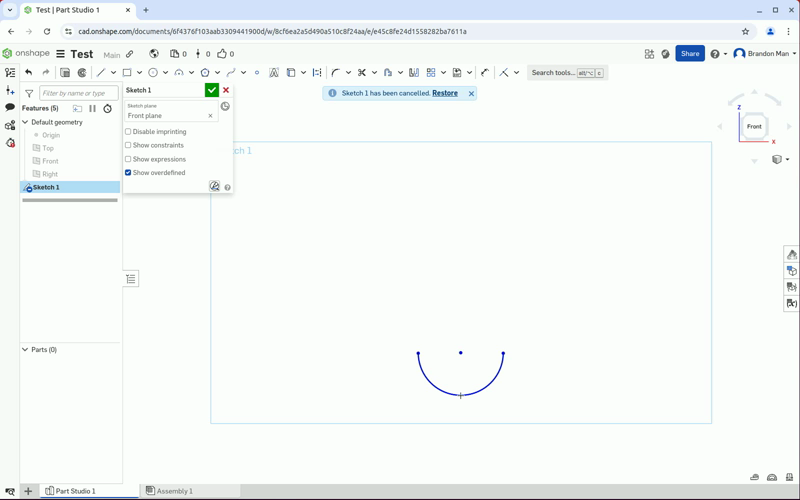
mouse_move(503, 353)
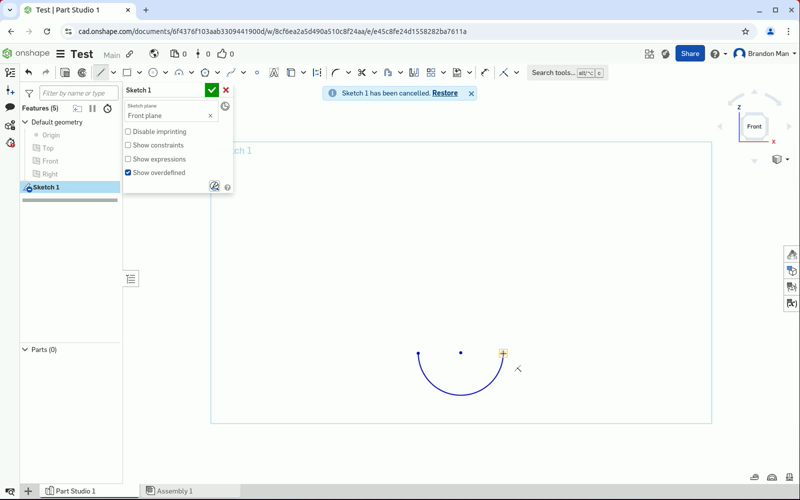
click(503, 353)
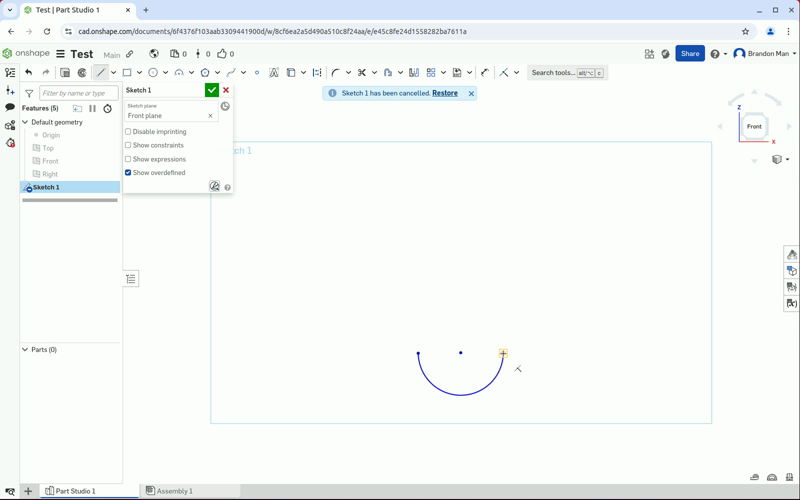
key_down(shift)
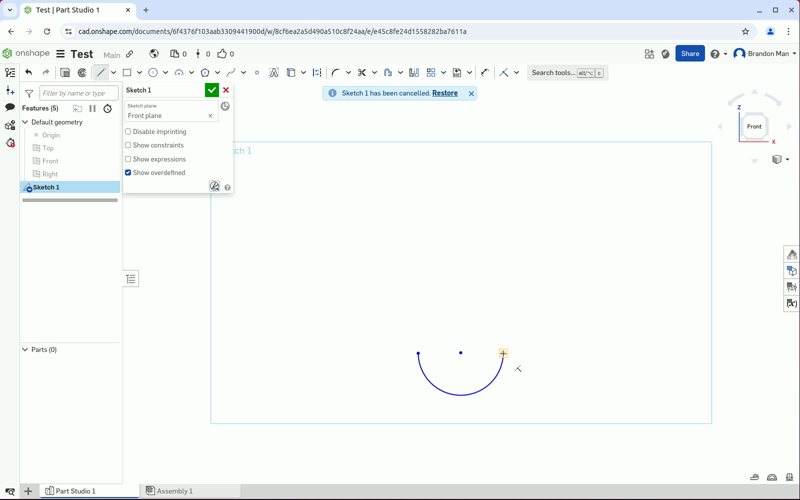
mouse_move(503, 213)
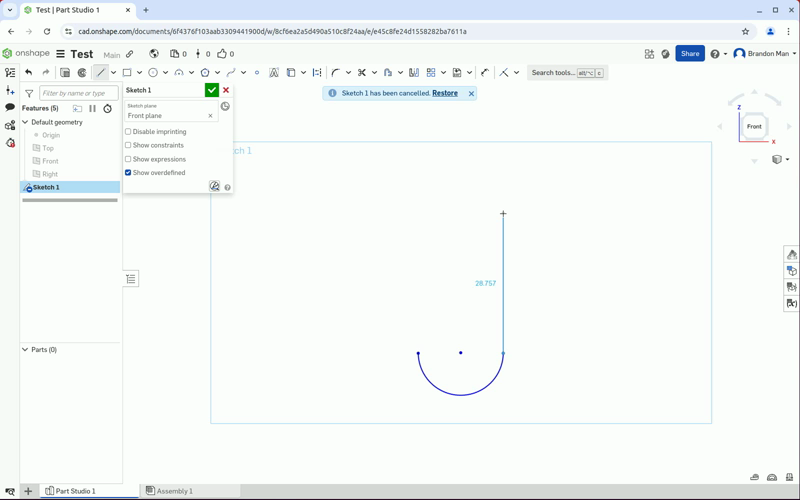
click(503, 213)
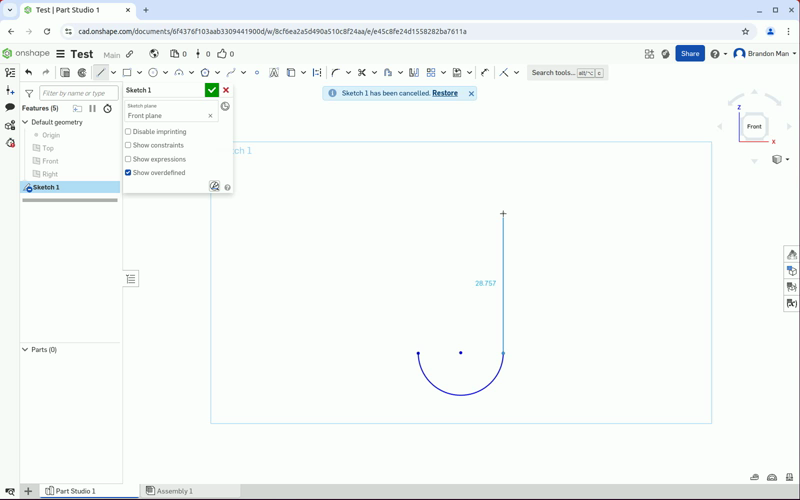
key_up(shift)
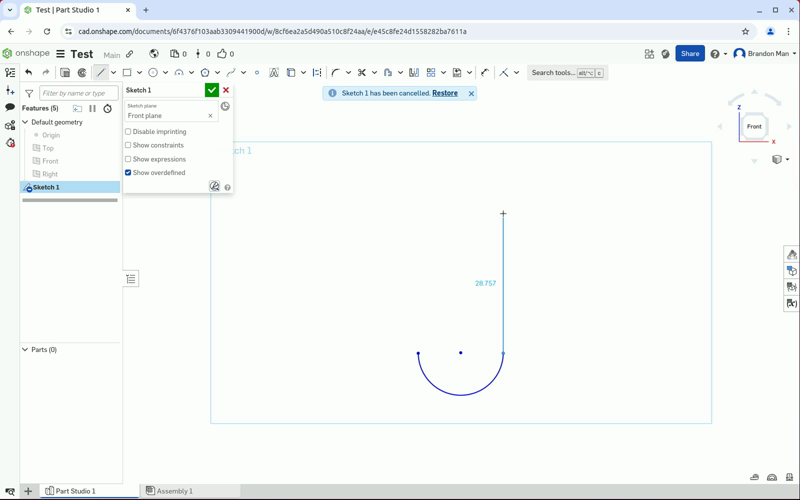
key(esc)
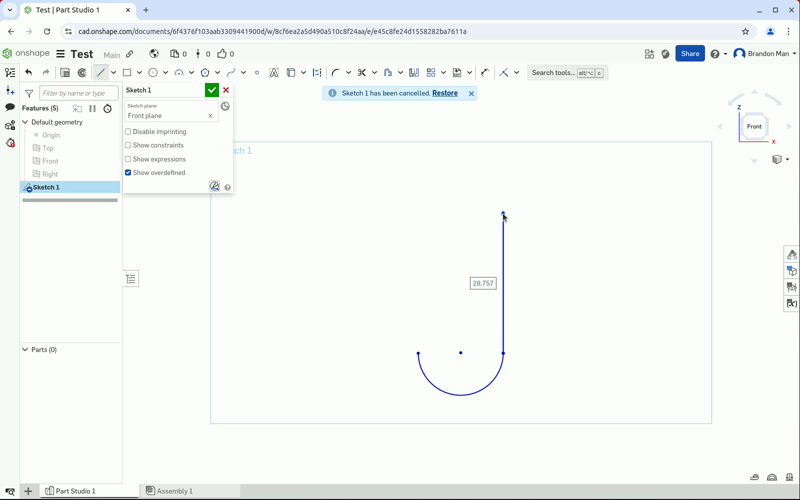
key(a)
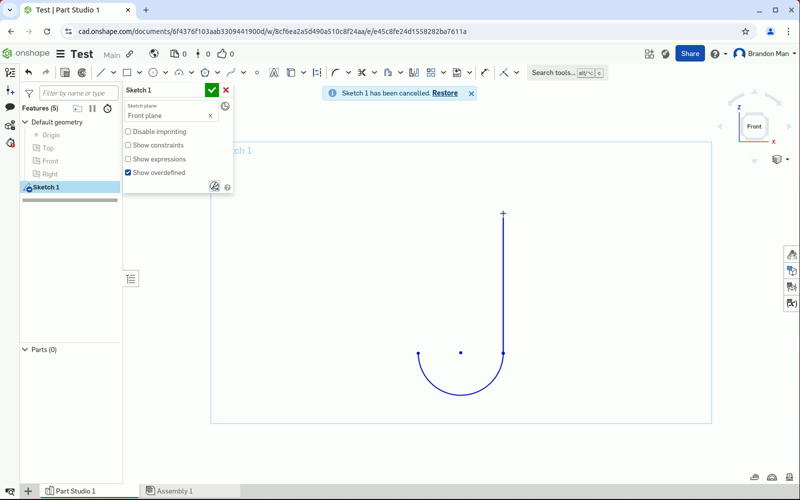
mouse_move(503, 213)
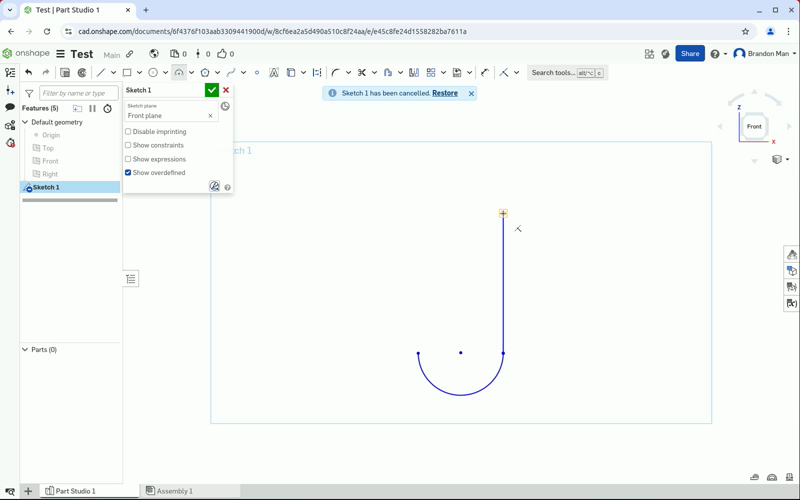
click(503, 213)
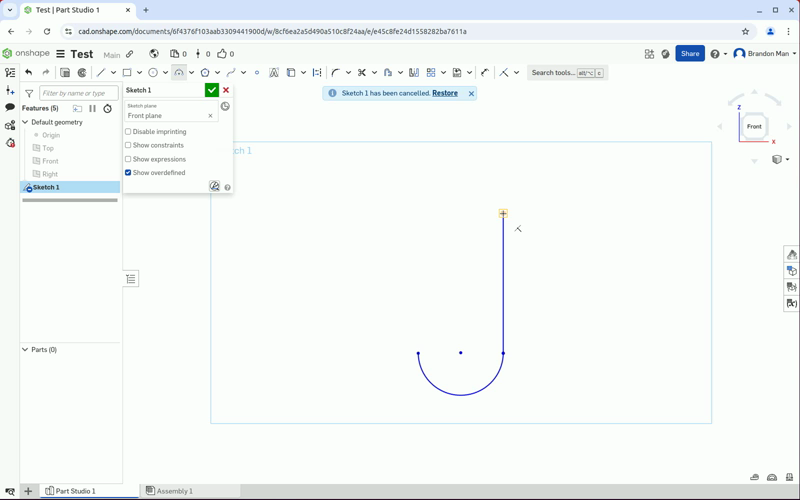
key_down(shift)
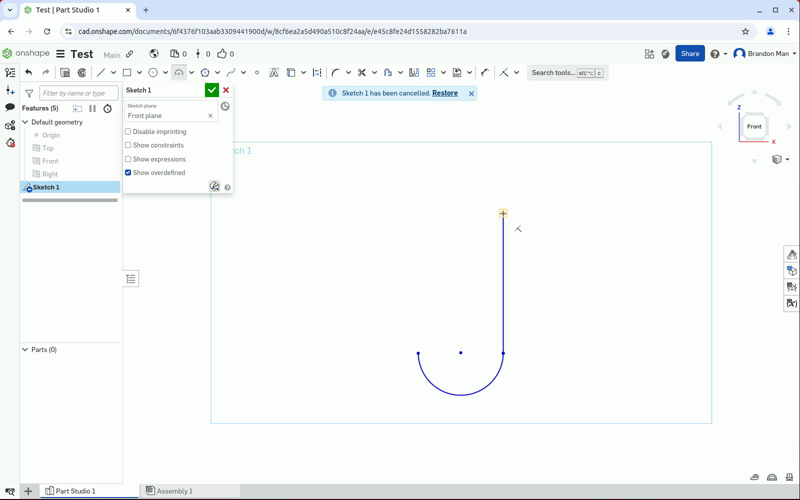
mouse_move(418, 213)
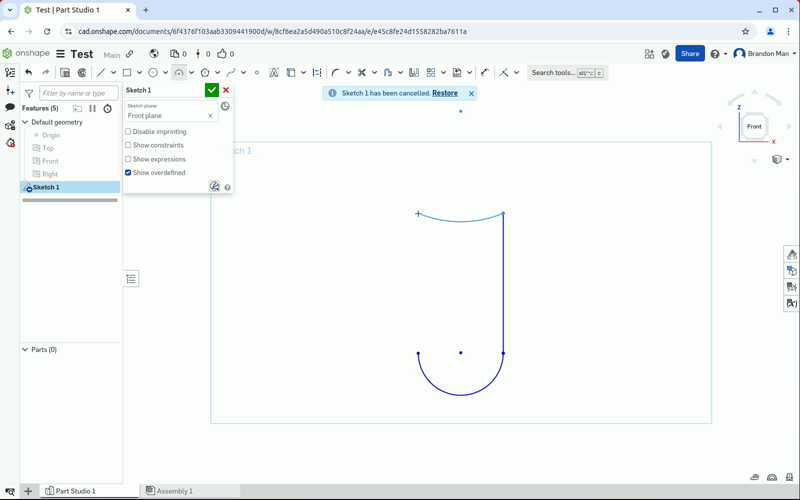
click(418, 213)
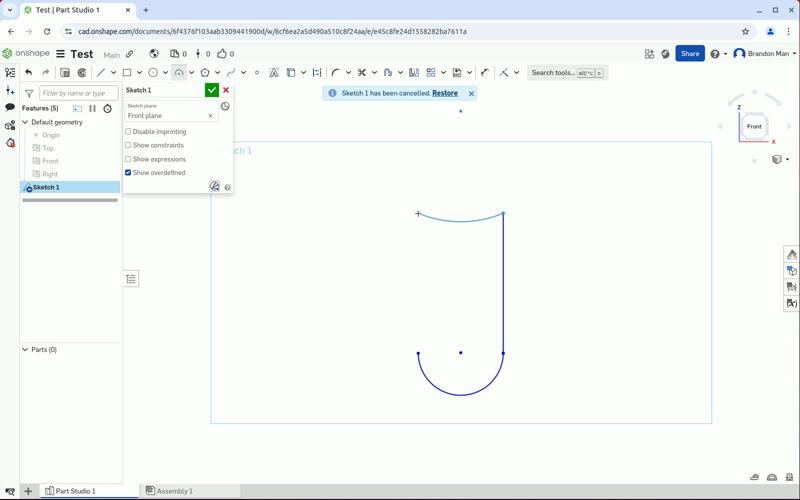
mouse_move(460, 171)
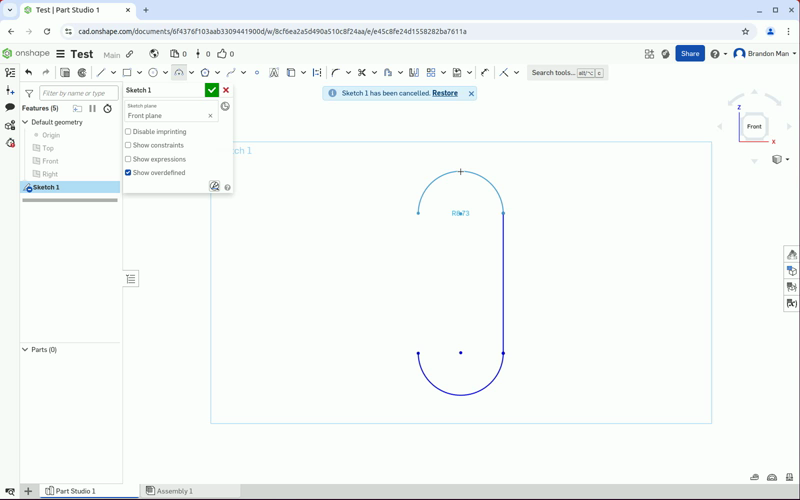
click(460, 171)
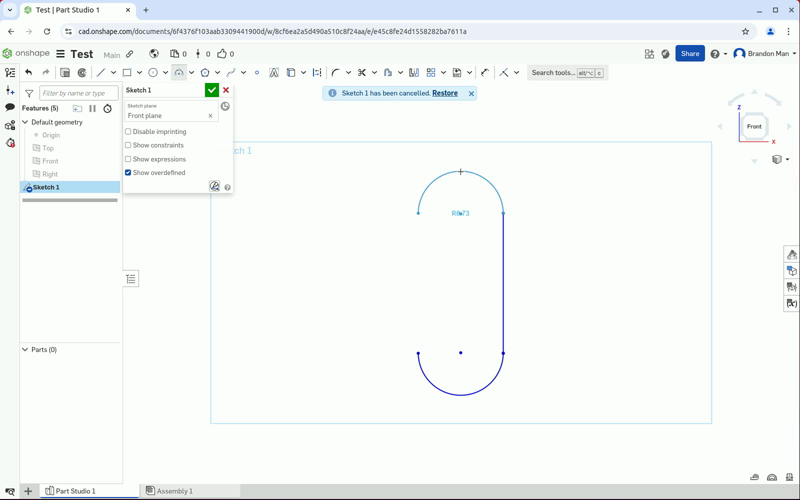
key_up(shift)
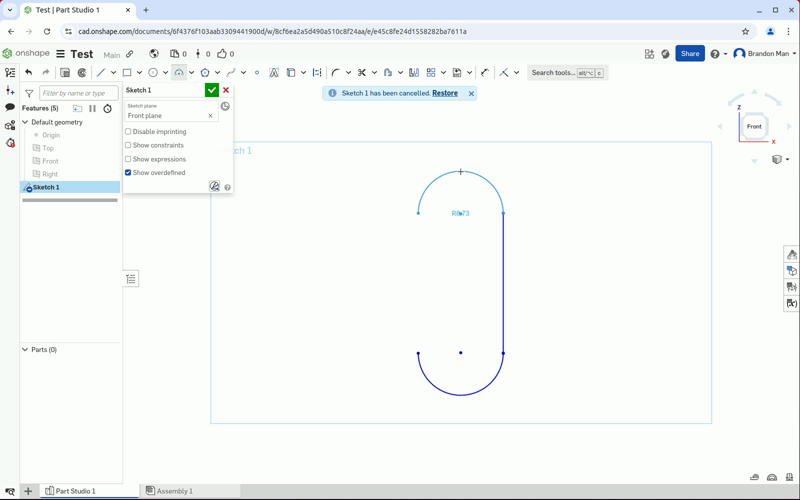
key(esc)
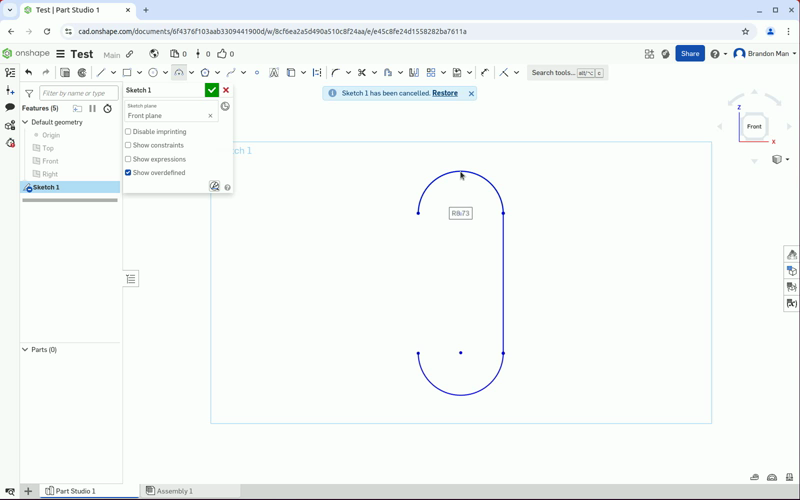
key(l)
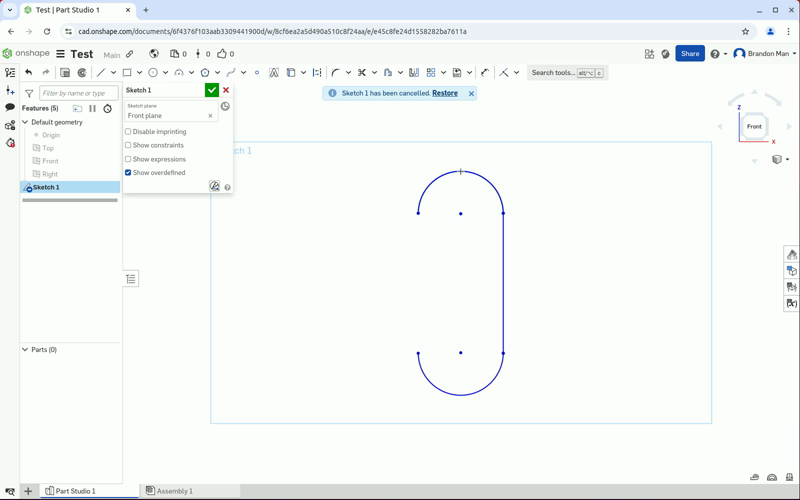
mouse_move(418, 213)
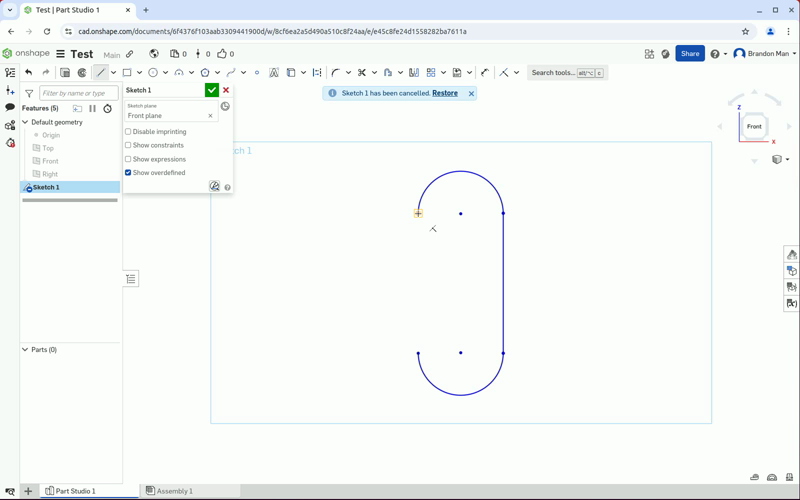
click(418, 213)
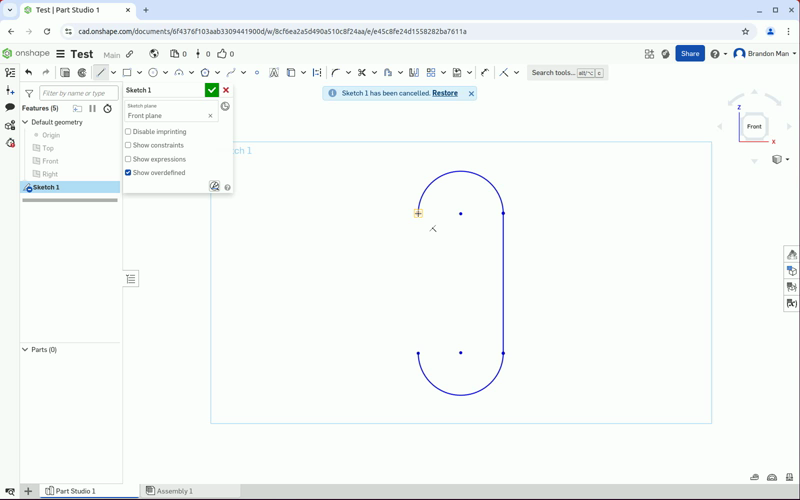
key_down(shift)
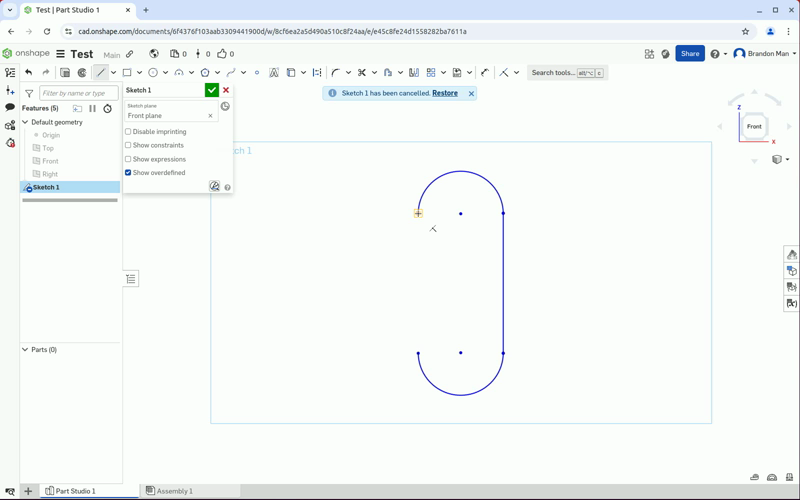
mouse_move(418, 353)
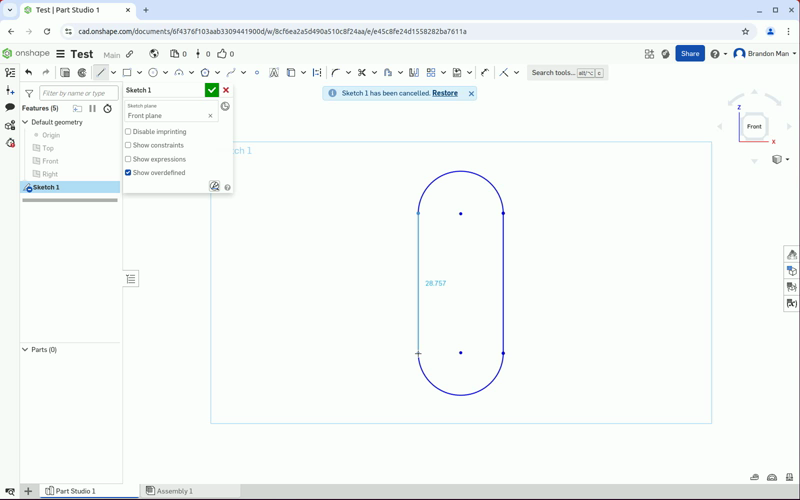
key_up(shift)
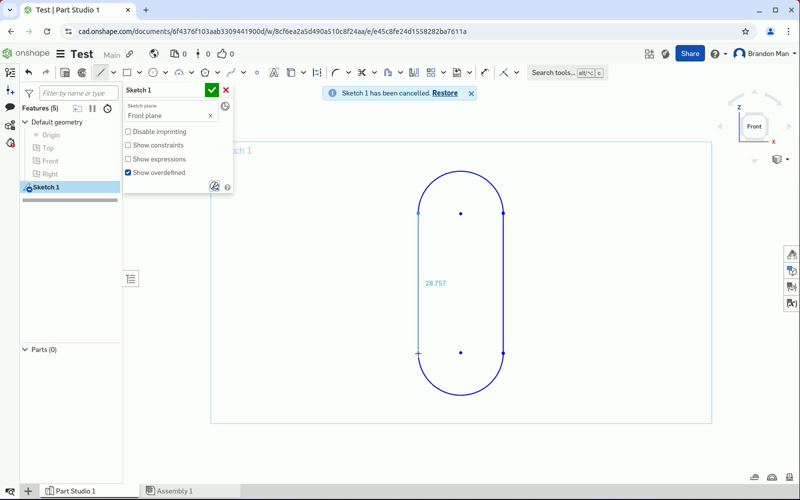
click(418, 353)
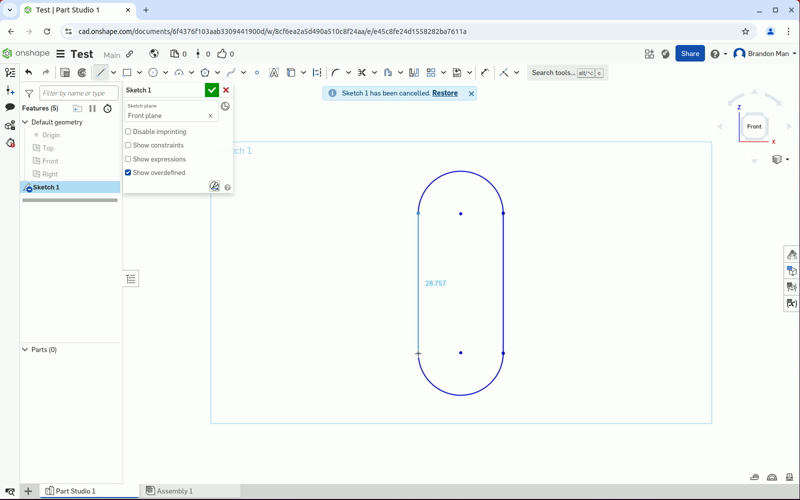
key(esc)
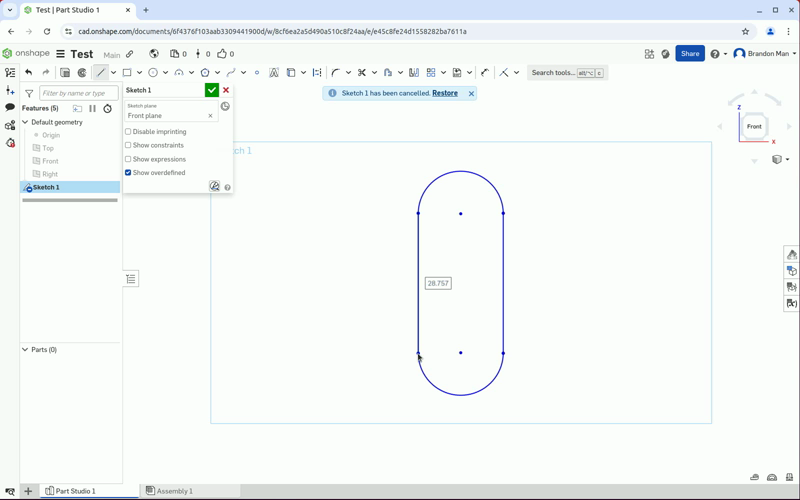
key(c)
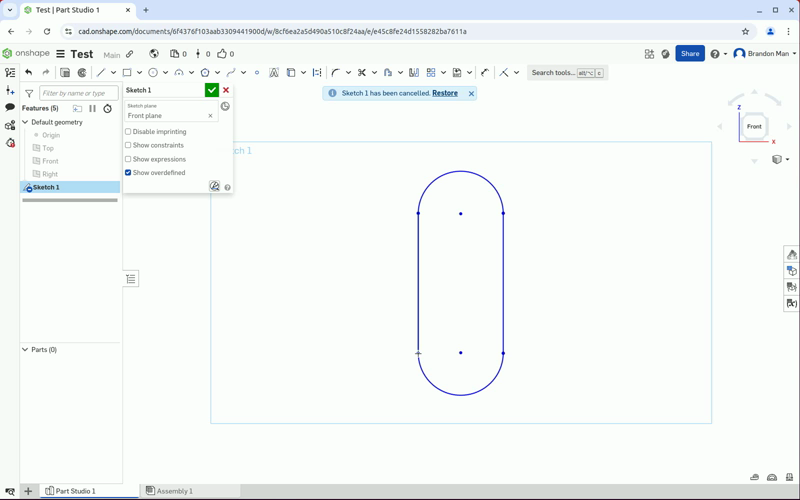
key_down(shift)
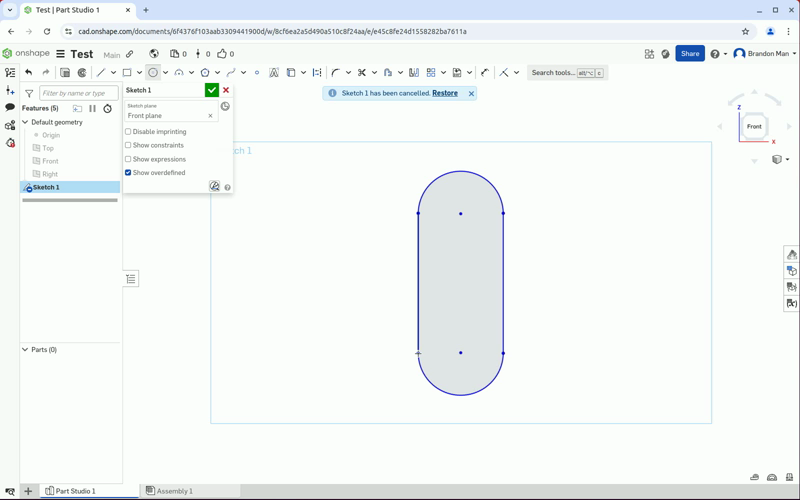
mouse_move(460, 353)
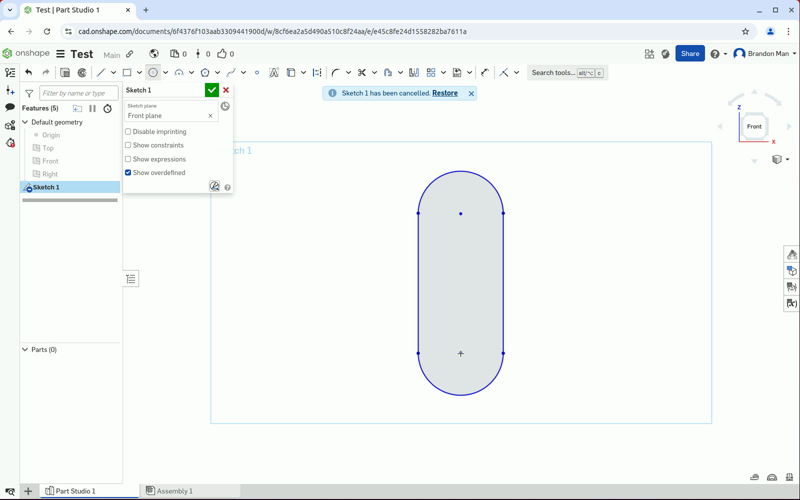
click(460, 353)
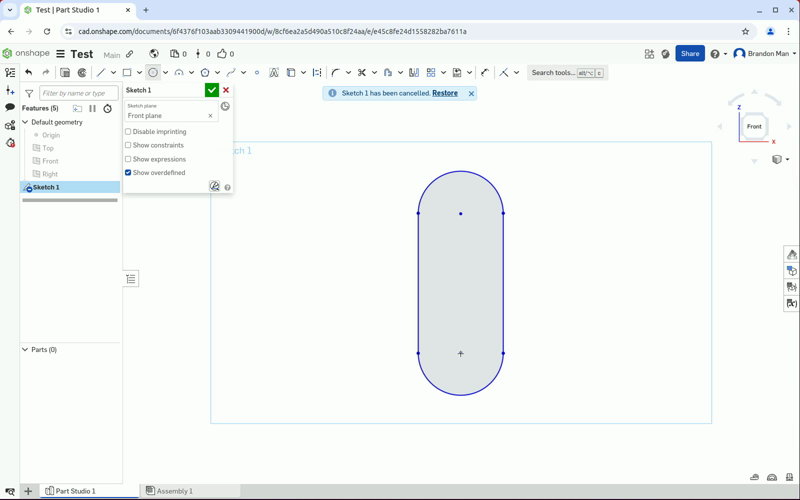
key_up(shift)
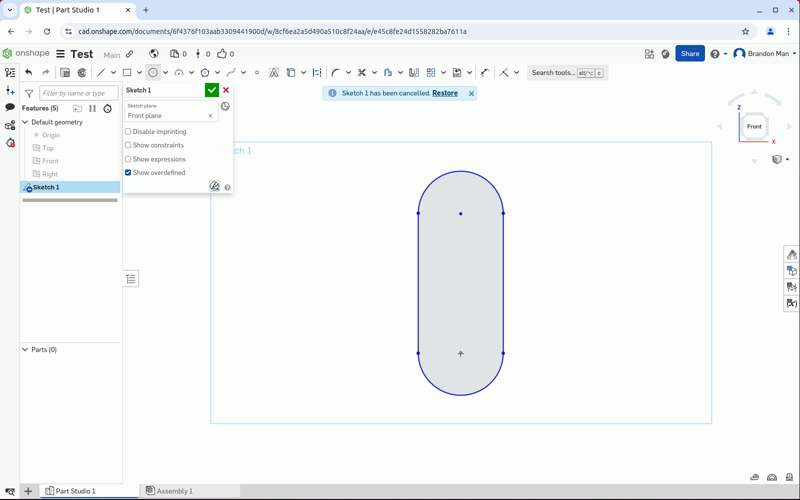
mouse_move(481, 353)
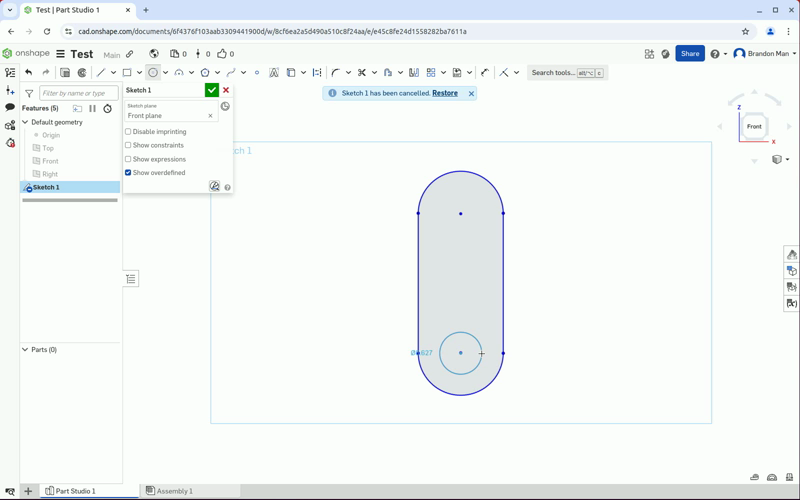
click(481, 353)
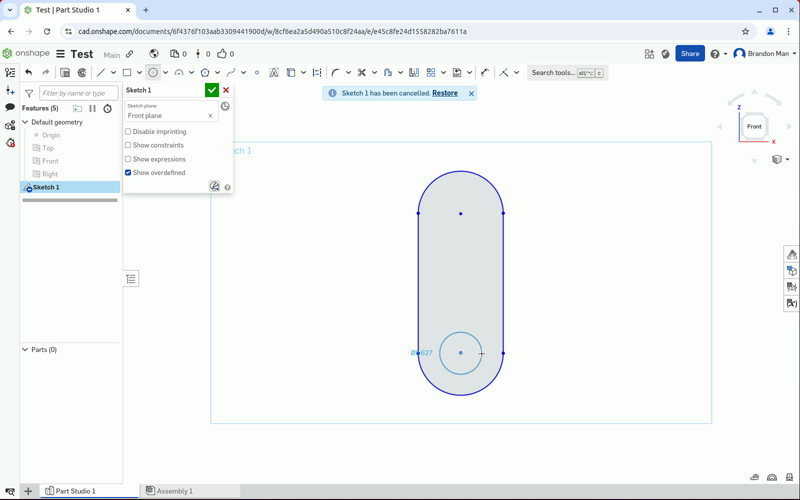
key(esc)
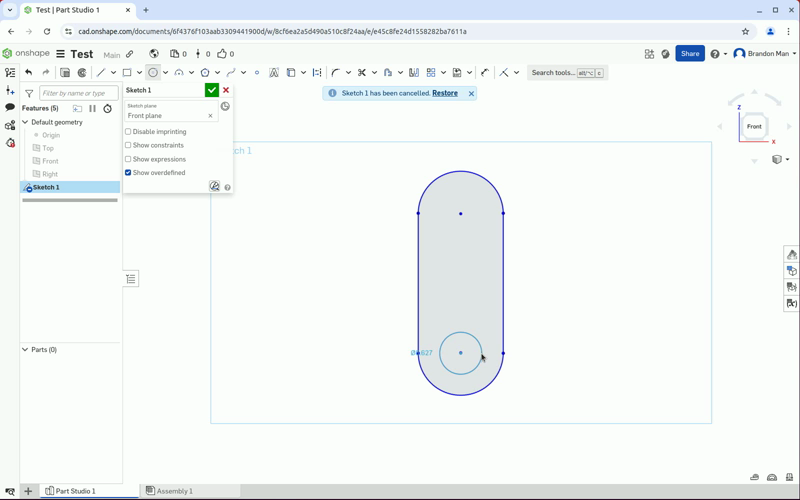
key(c)
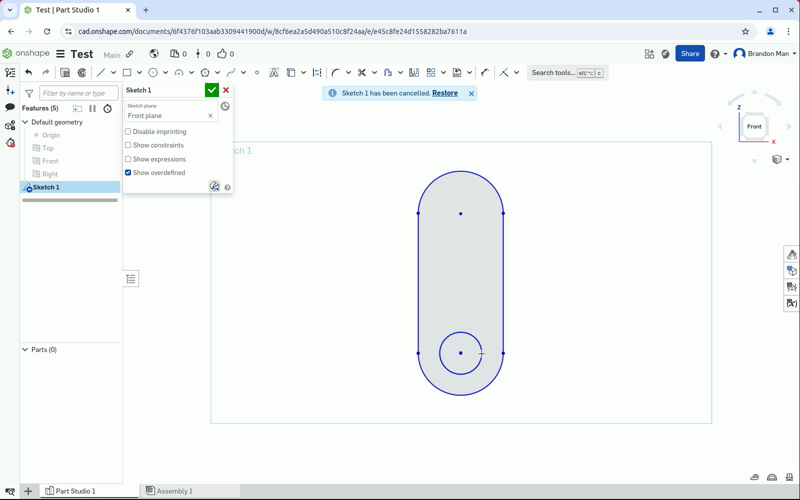
key_down(shift)
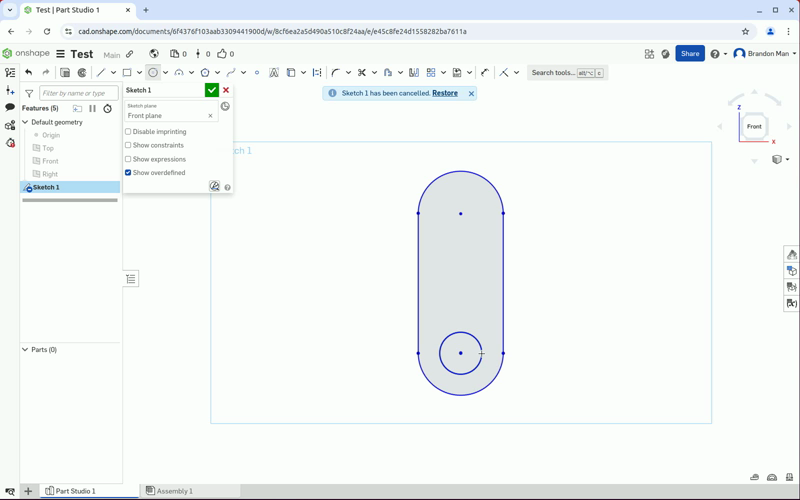
mouse_move(460, 213)
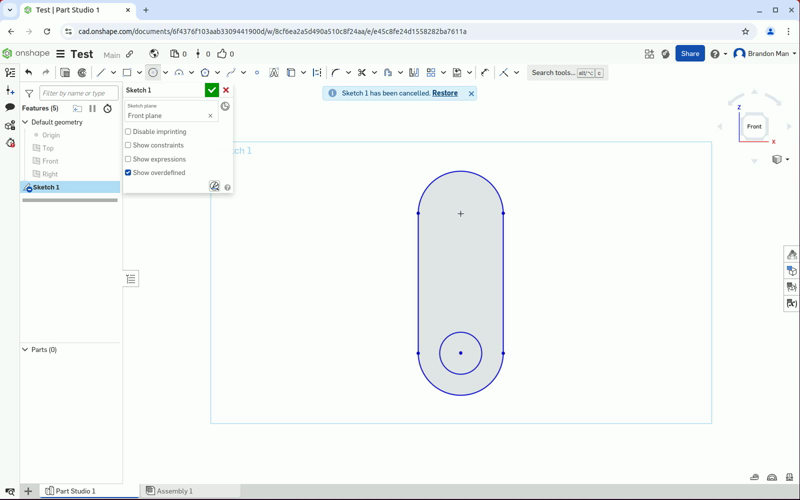
click(460, 213)
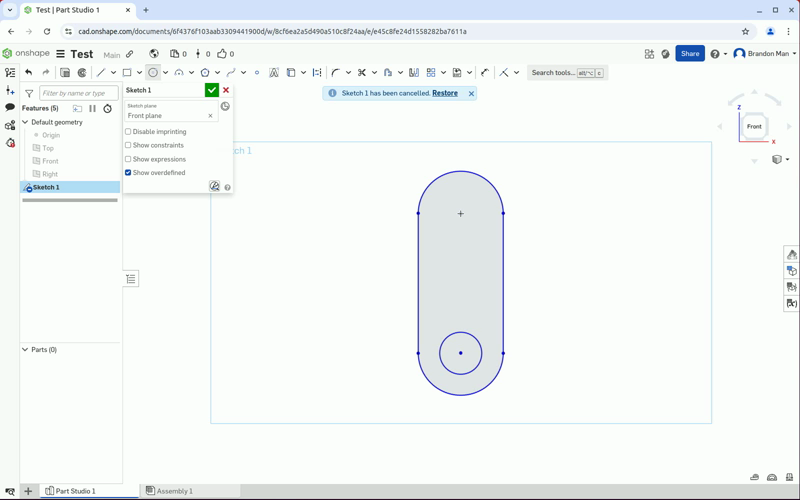
key_up(shift)
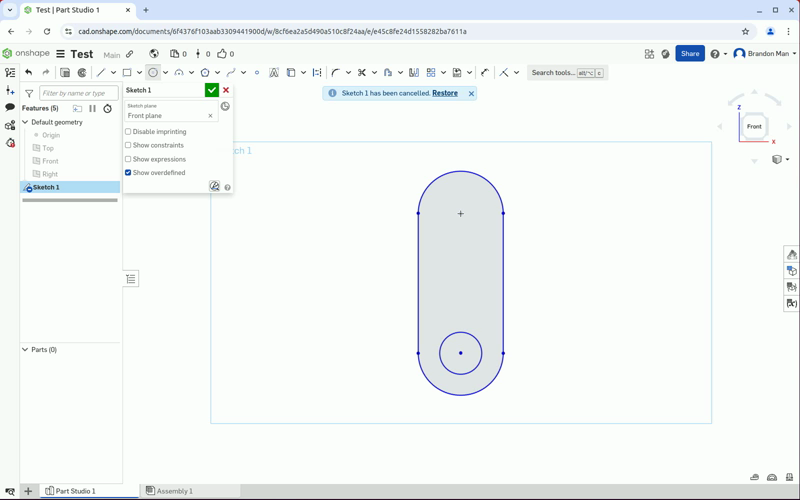
mouse_move(481, 213)
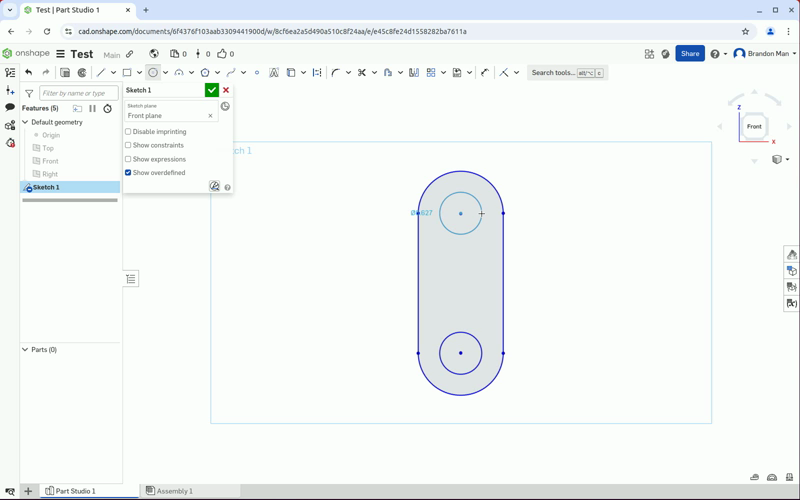
click(481, 213)
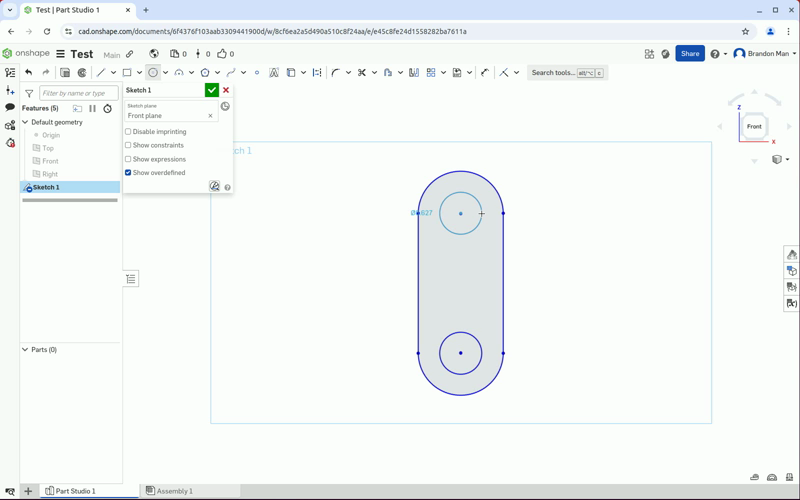
key(esc)
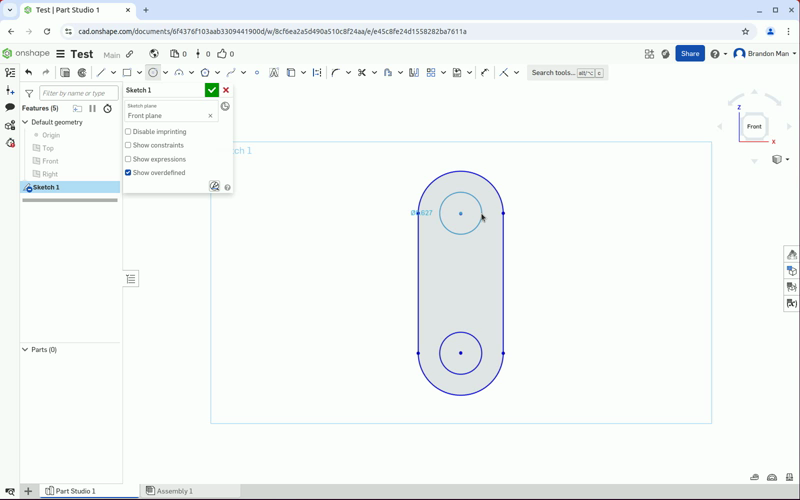
mouse_move(466, 313)
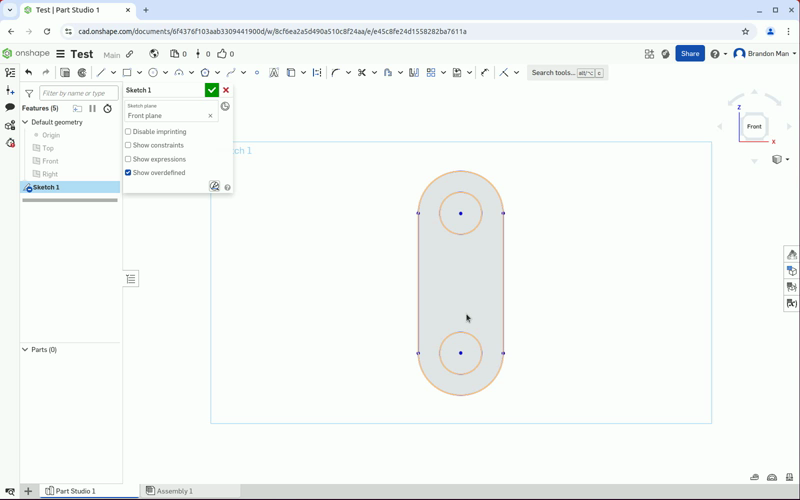
click(466, 313)
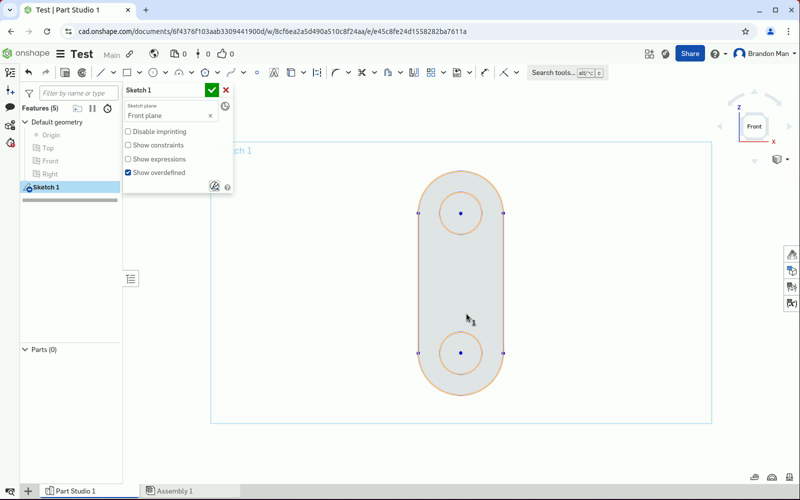
mouse_move(73, 352)
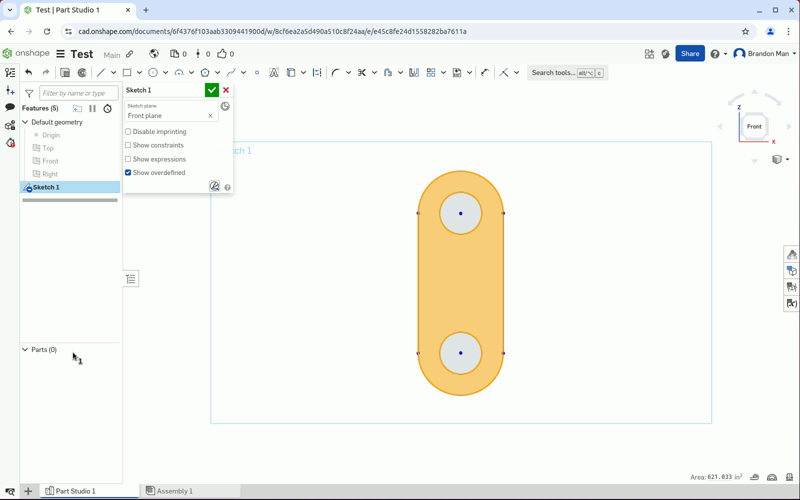
key(shift+y)
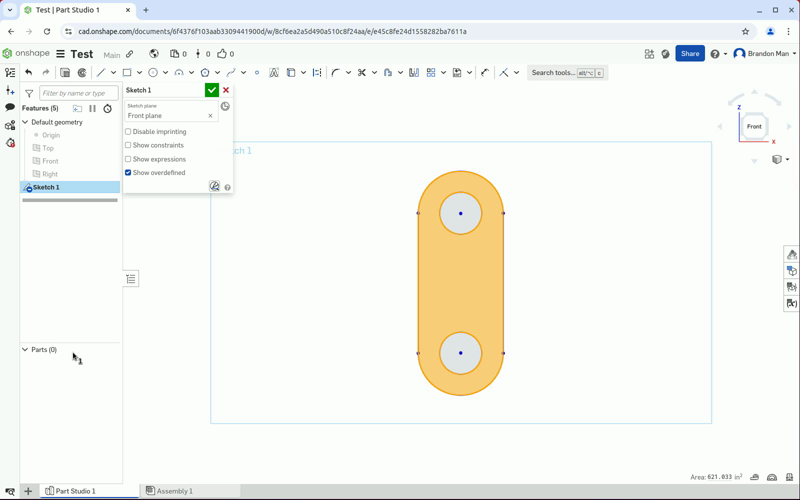
key(shift+e)
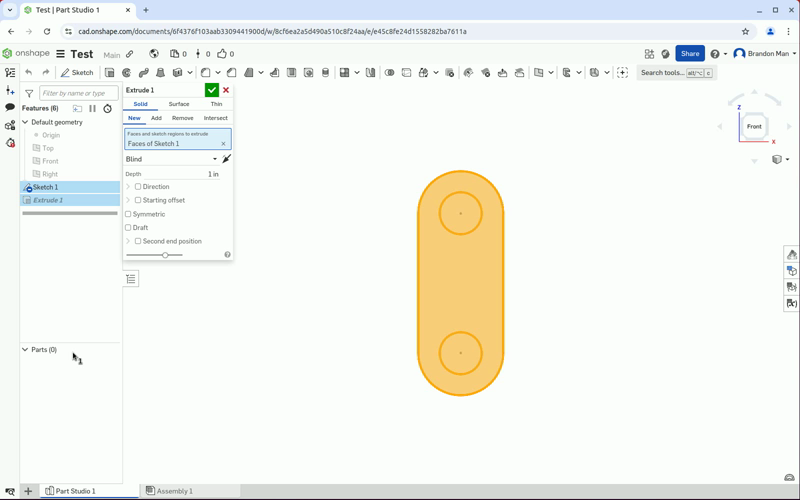
mouse_move(143, 106)
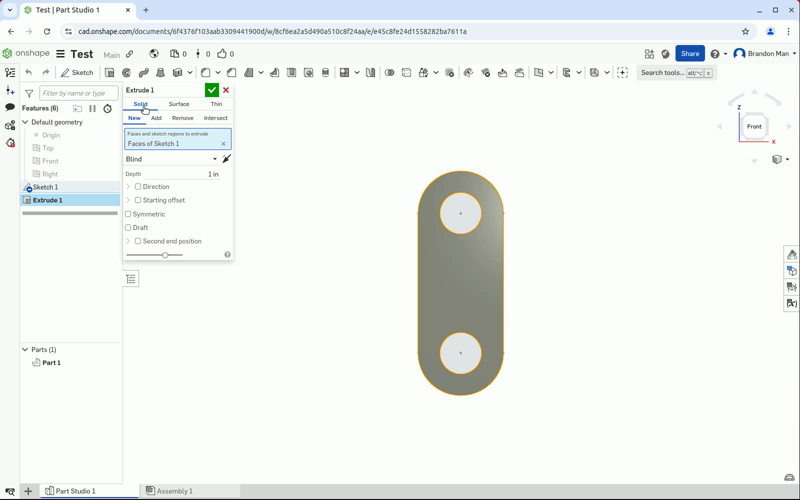
click(143, 106)
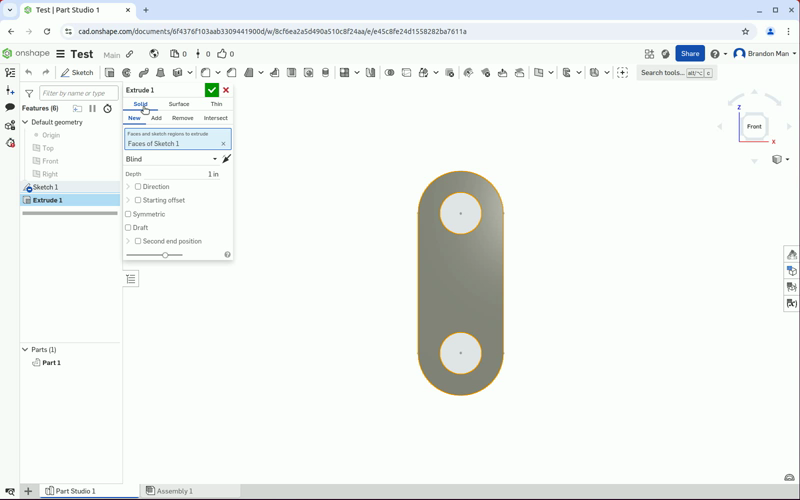
mouse_move(137, 120)
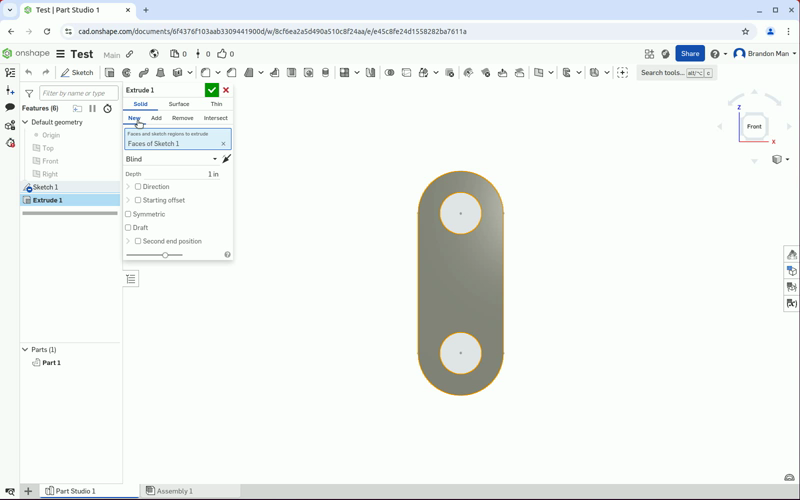
click(137, 120)
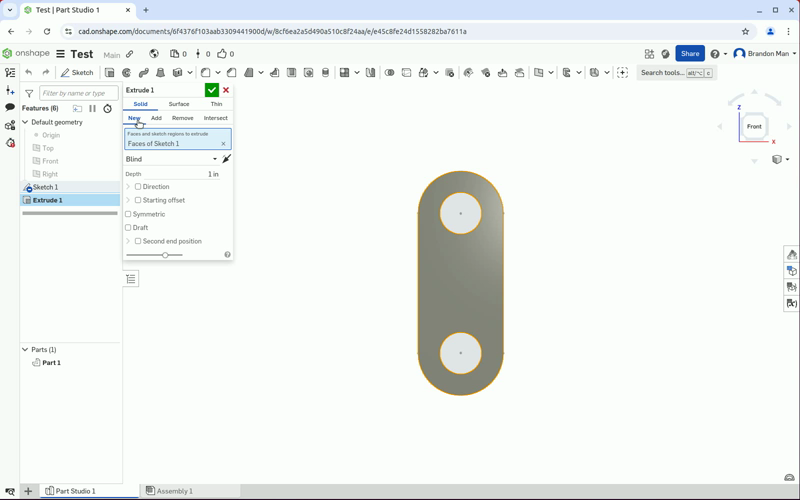
key(tab, 4)
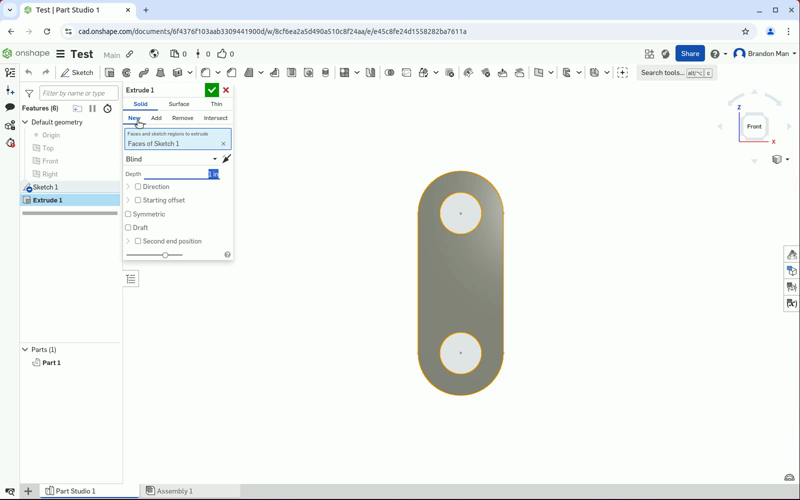
text(5.777)
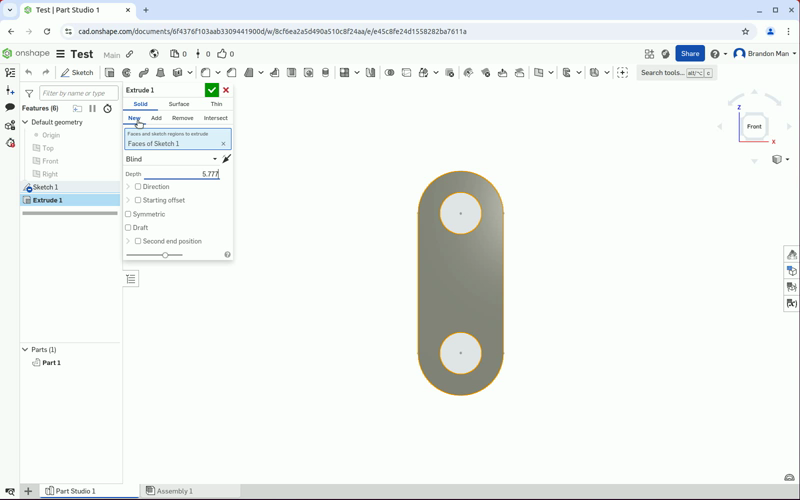
key(enter)
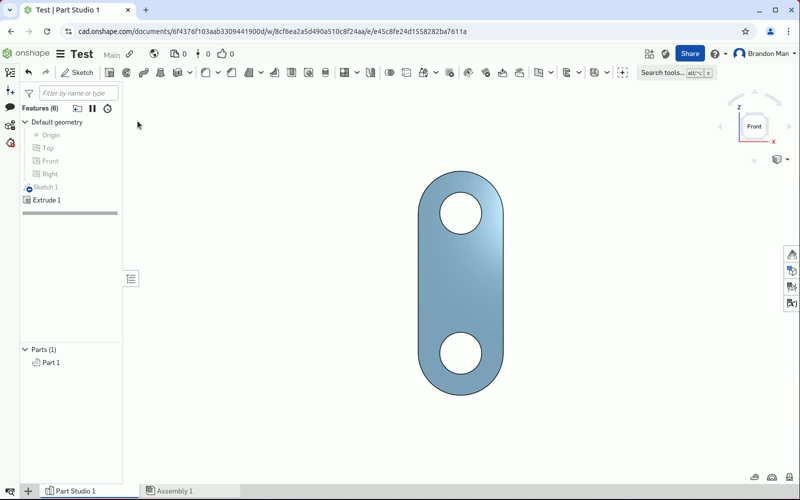
key(shift+h)
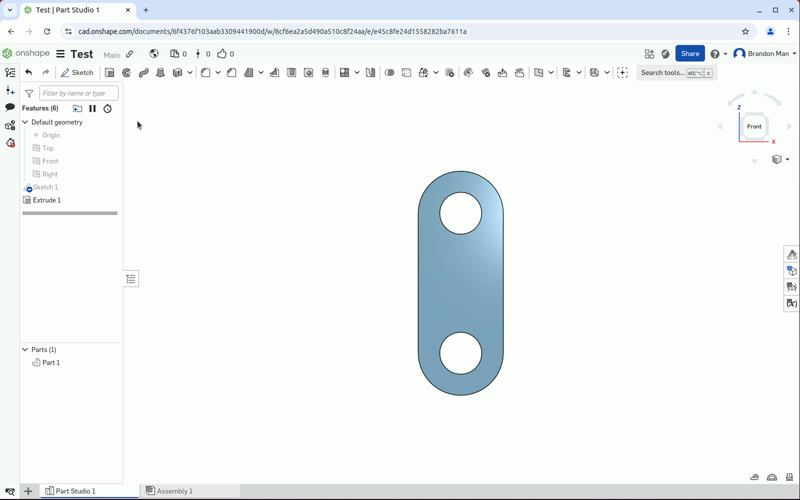
key(shift+h)
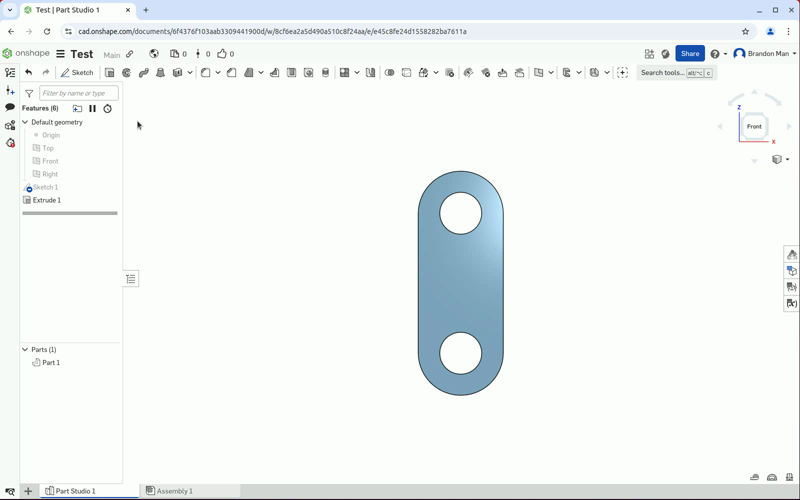
mouse_move(73, 189)
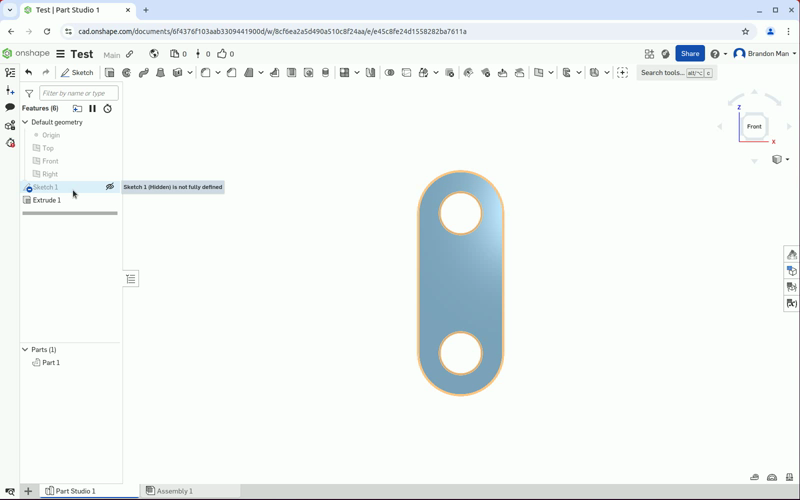
click(73, 189)
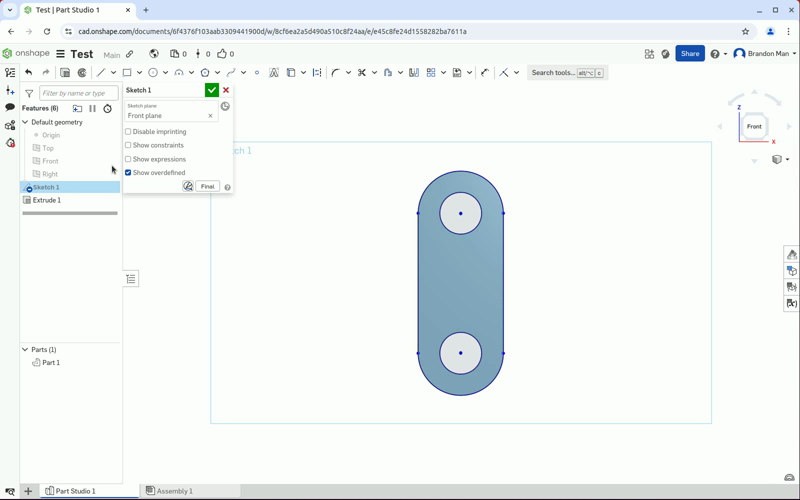
mouse_move(229, 92)
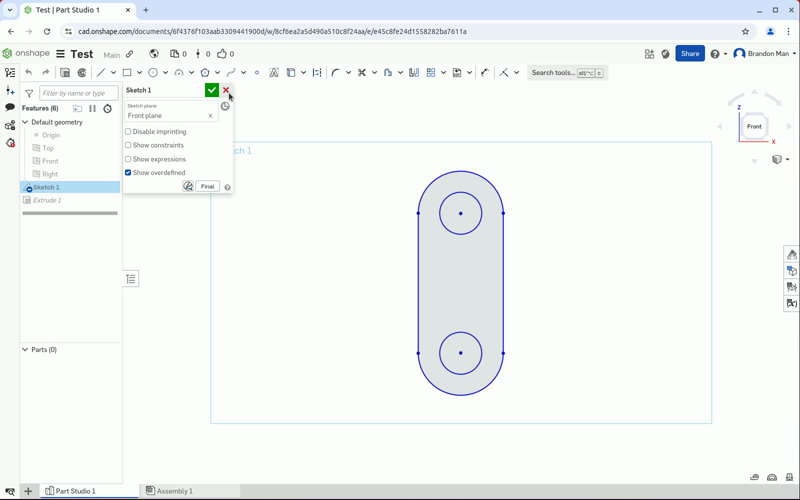
click(229, 92)
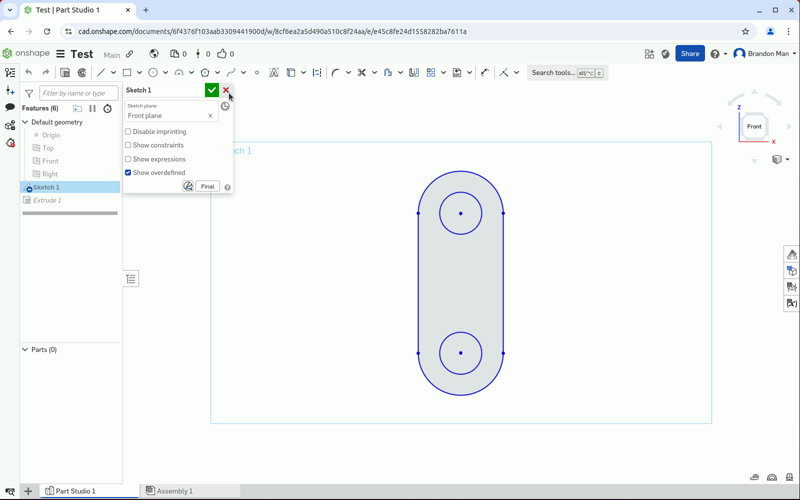
key(shift+s)
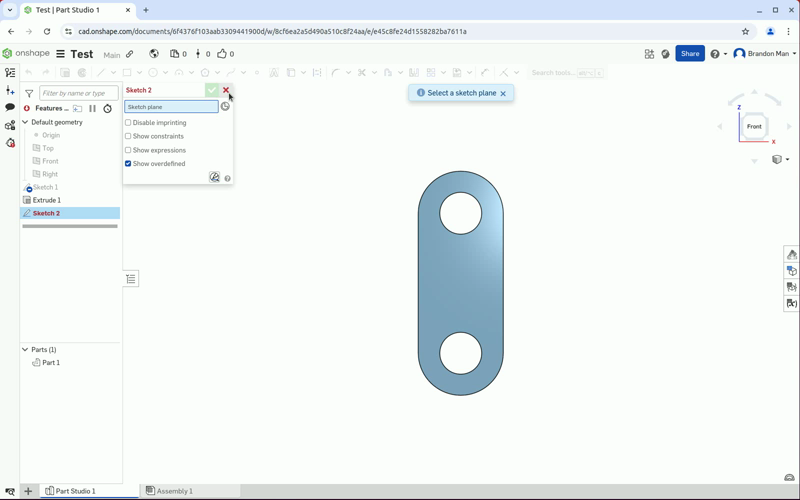
mouse_move(73, 163)
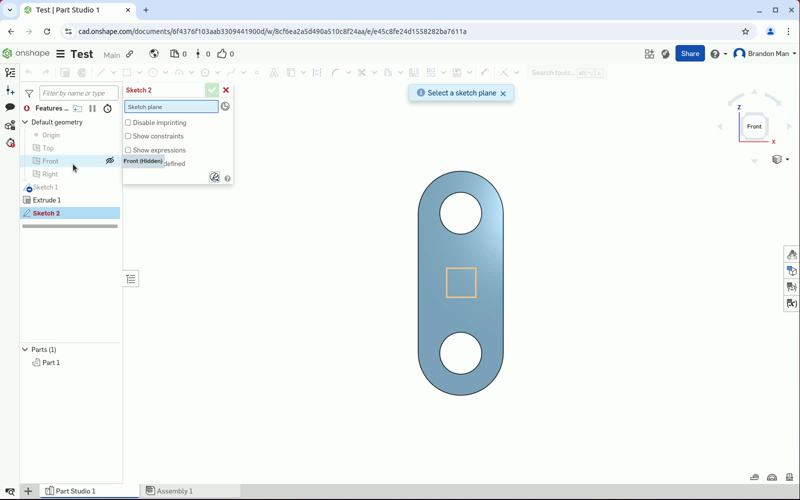
click(73, 163)
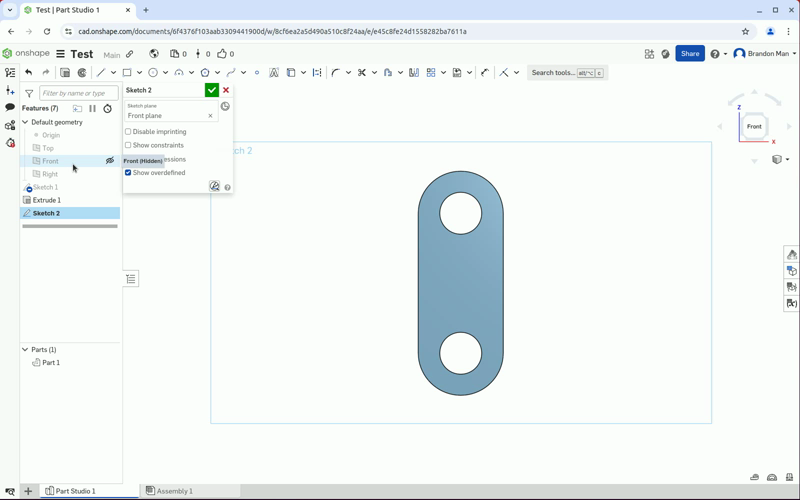
mouse_move(73, 352)
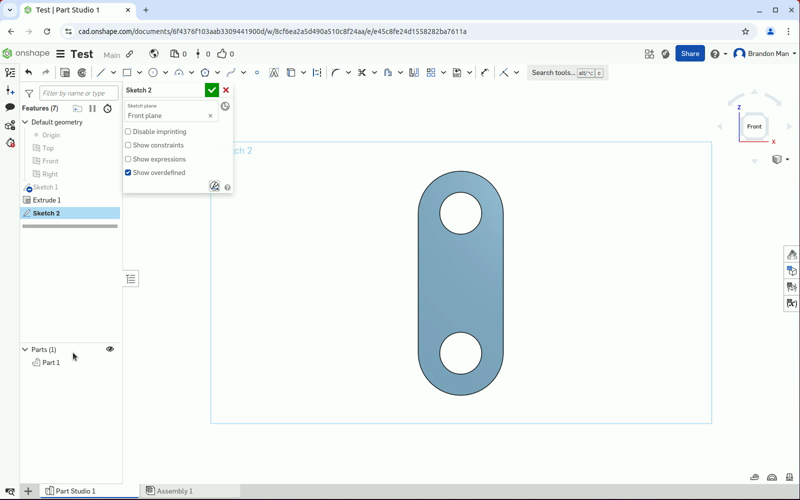
key(y)
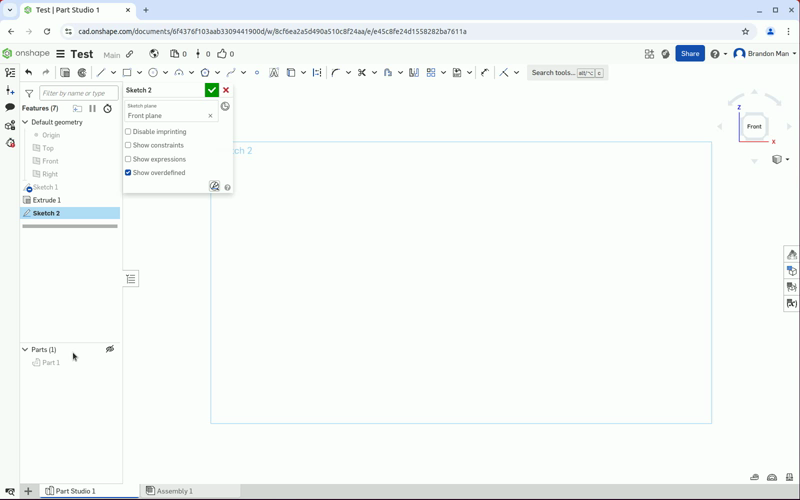
key(c)
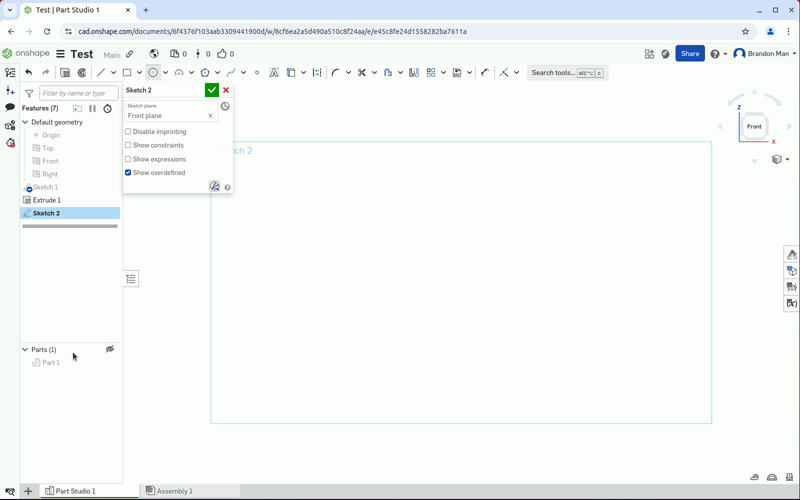
key_down(shift)
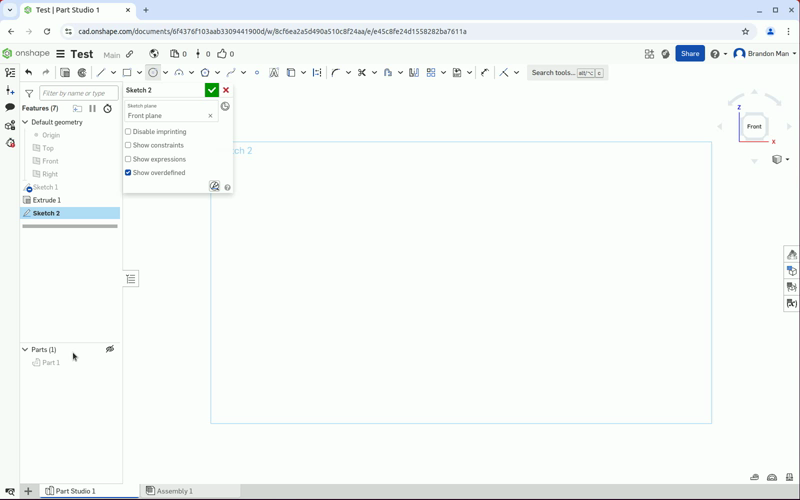
mouse_move(461, 353)
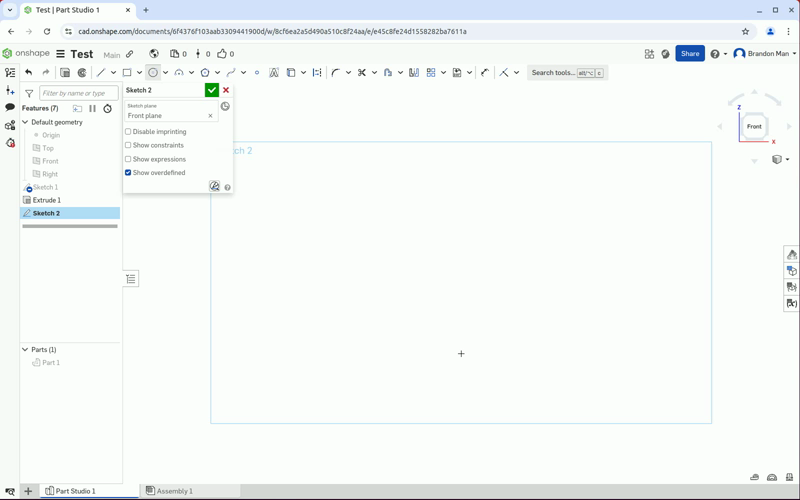
click(461, 353)
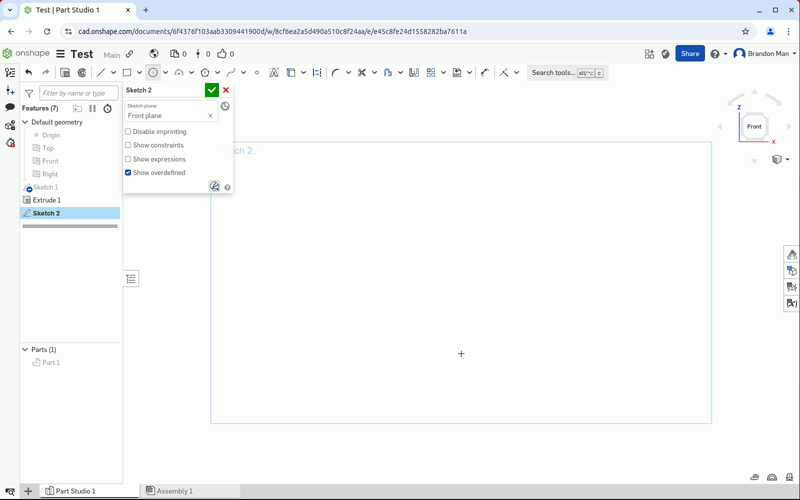
key_up(shift)
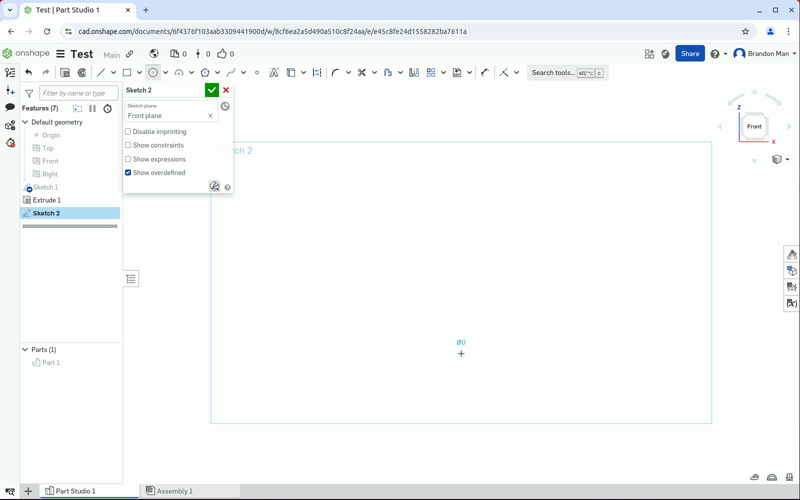
mouse_move(476, 353)
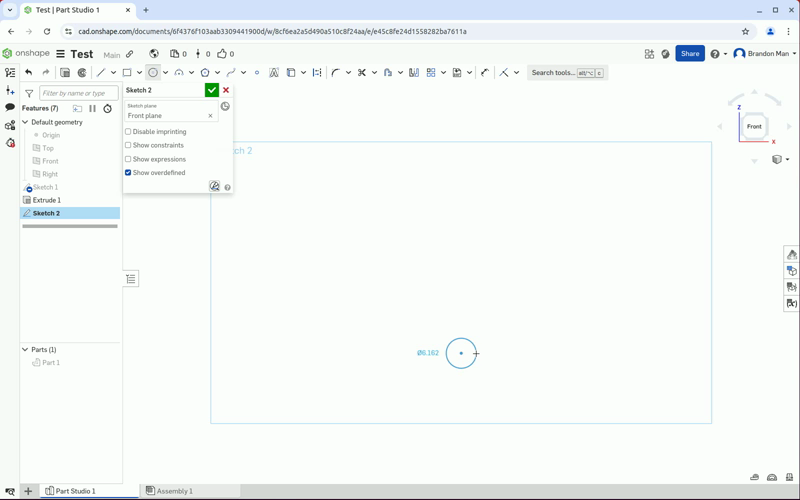
click(476, 353)
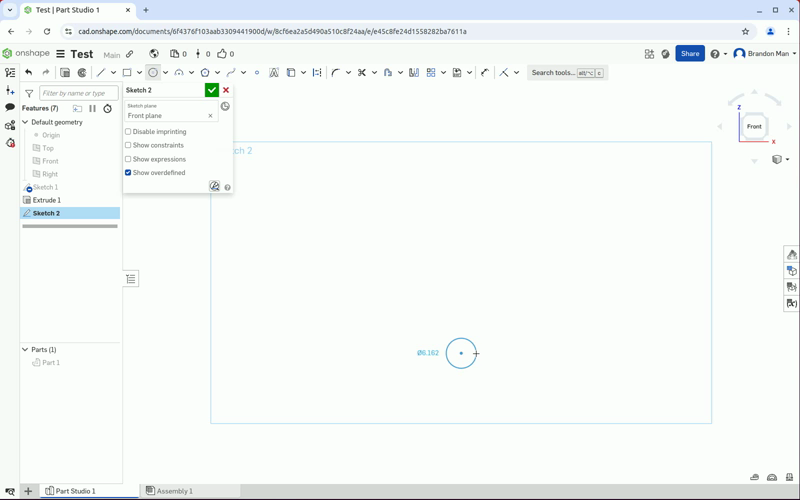
key(esc)
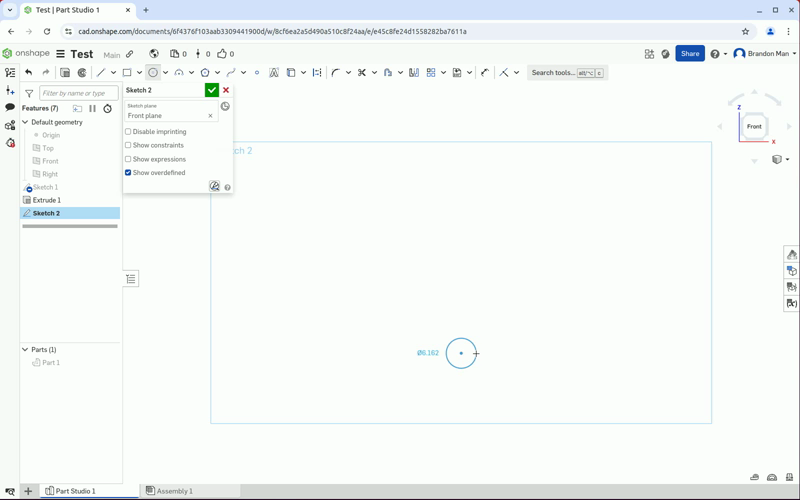
mouse_move(463, 362)
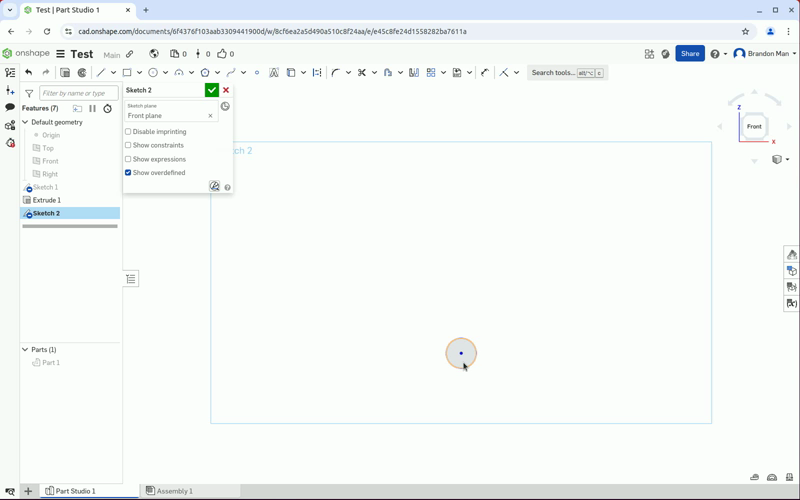
scroll(6)
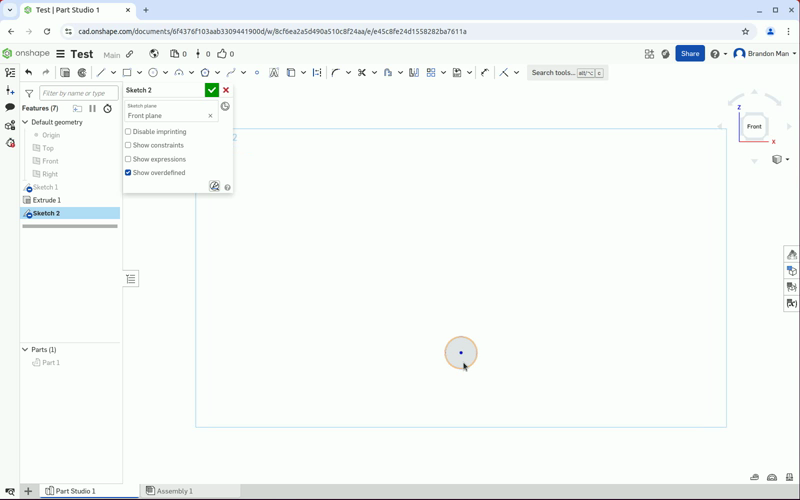
scroll(6)
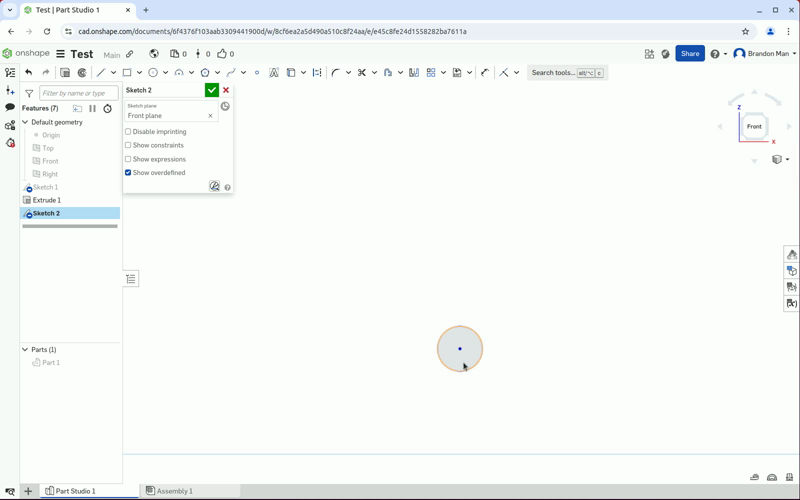
scroll(6)
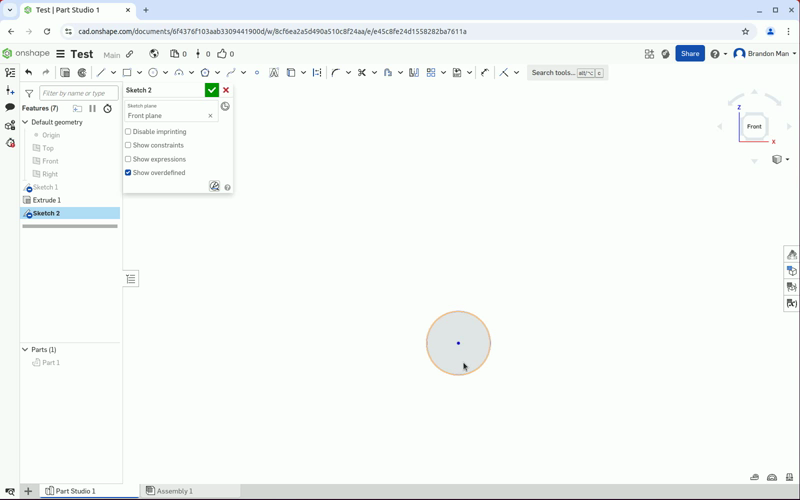
scroll(6)
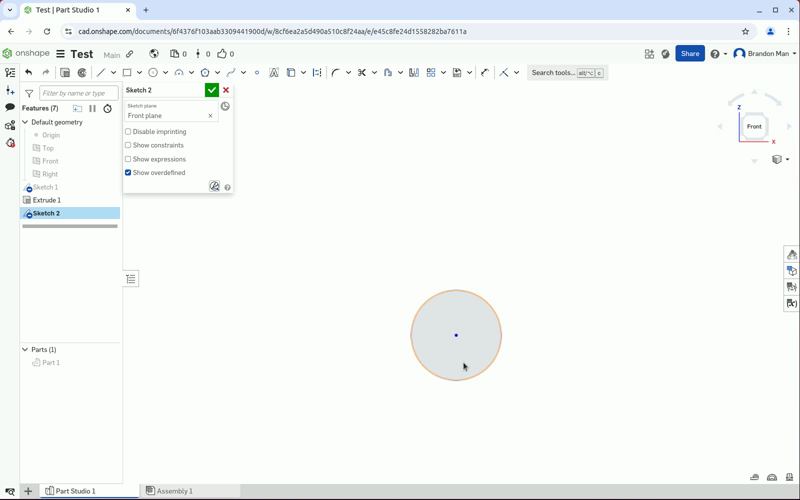
scroll(6)
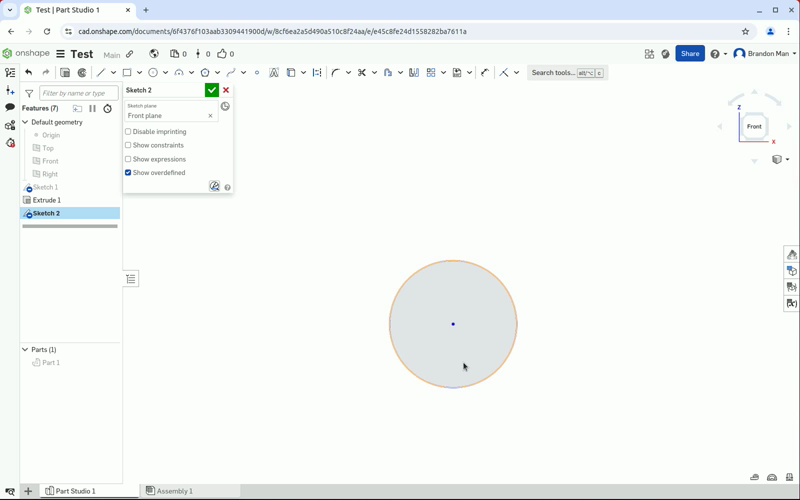
scroll(6)
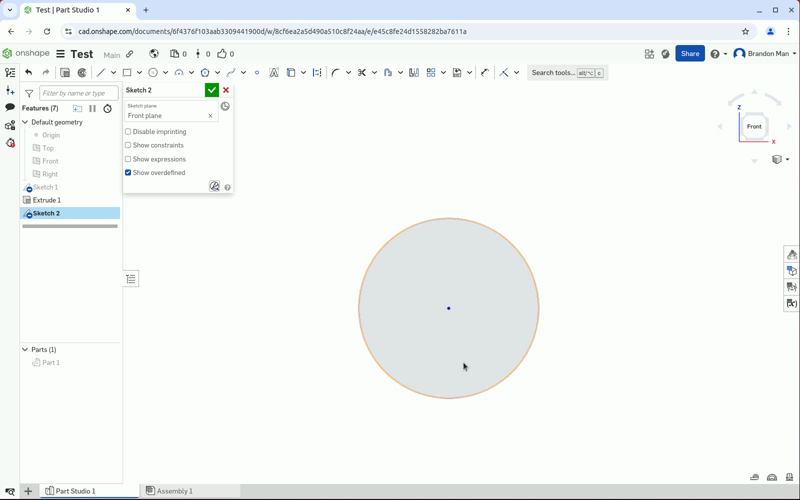
scroll(6)
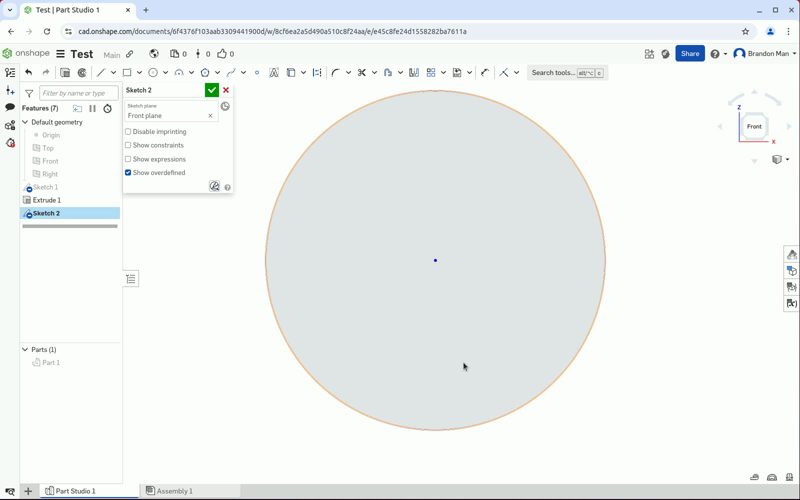
click(463, 362)
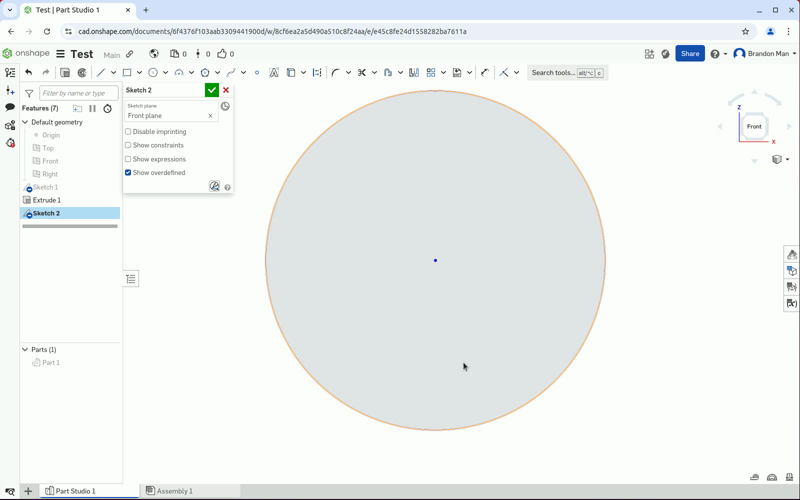
scroll(-6)
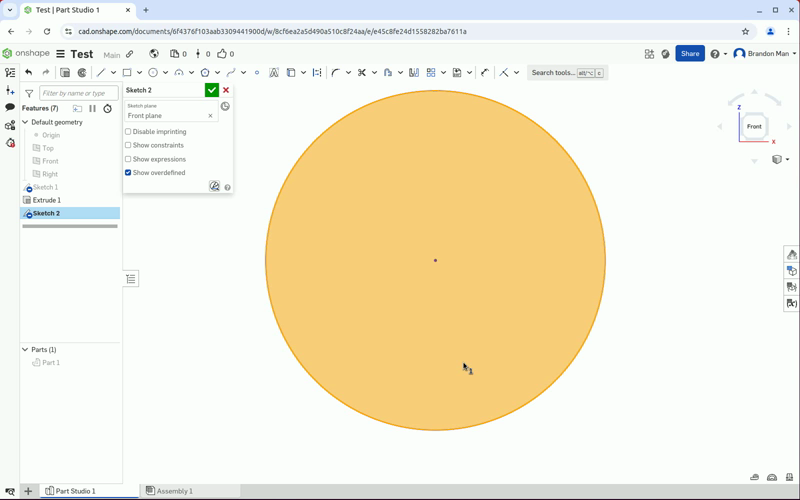
scroll(-6)
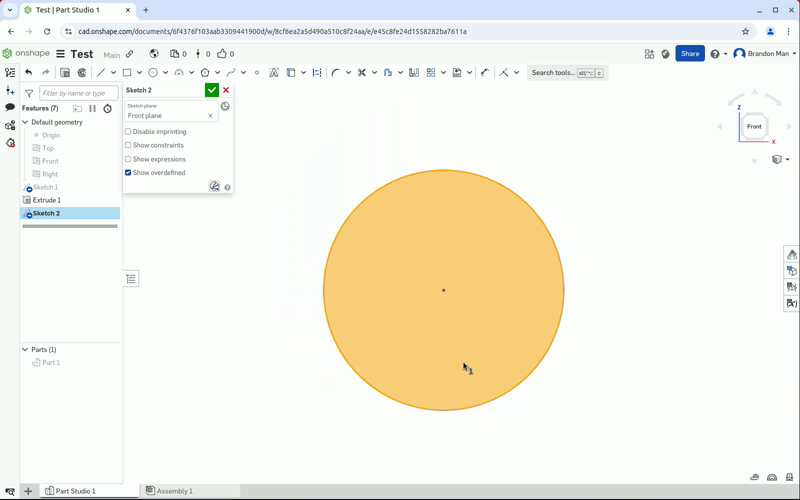
scroll(-6)
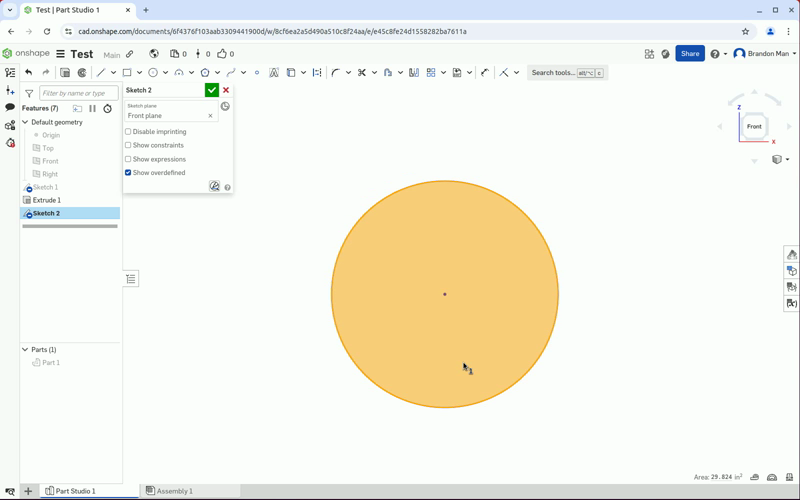
scroll(-6)
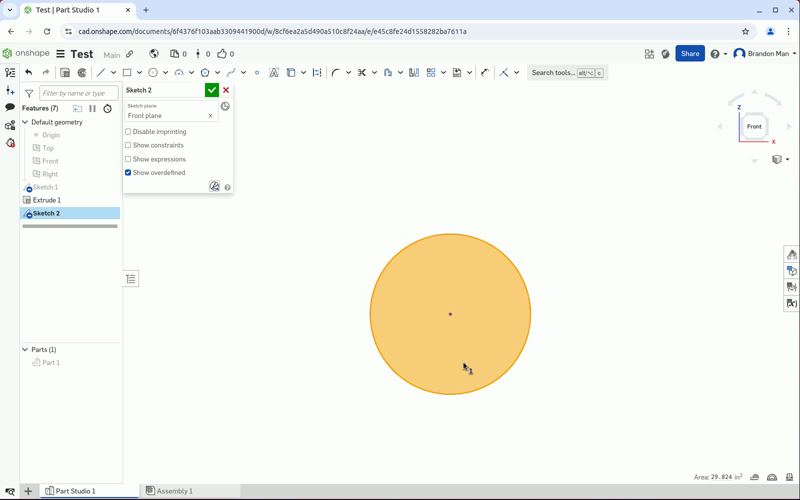
scroll(-6)
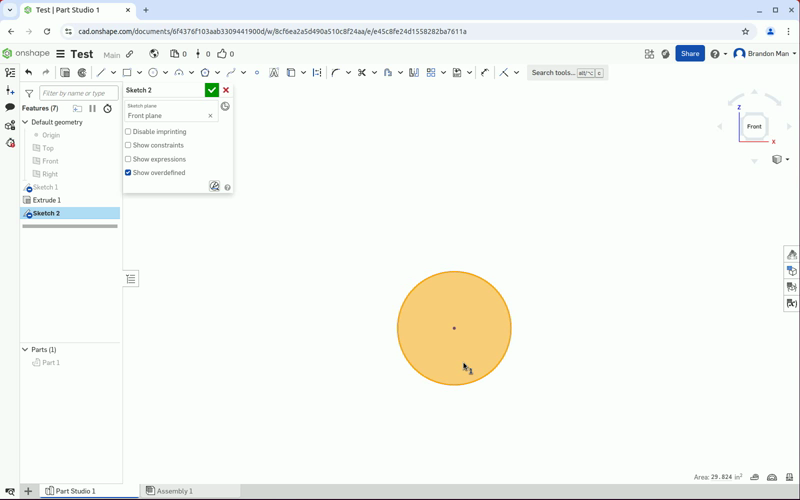
scroll(-6)
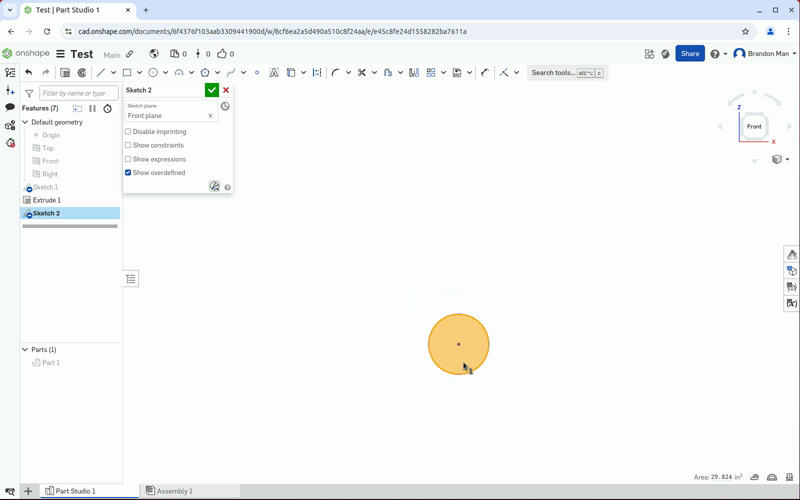
scroll(-6)
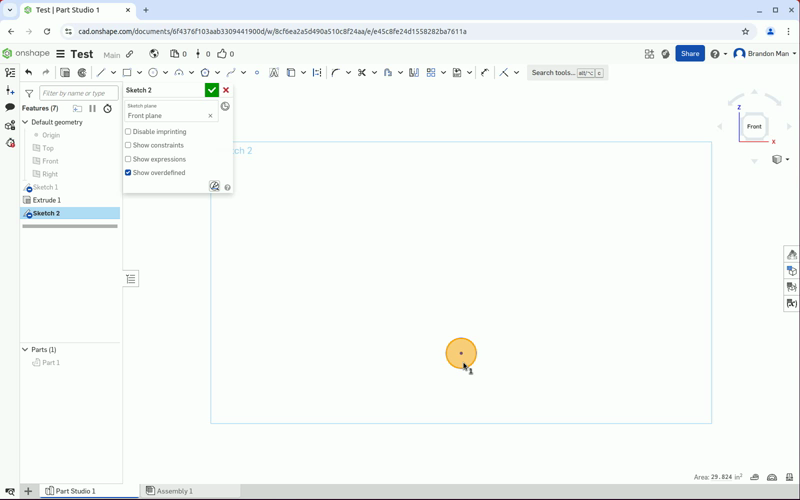
mouse_move(73, 352)
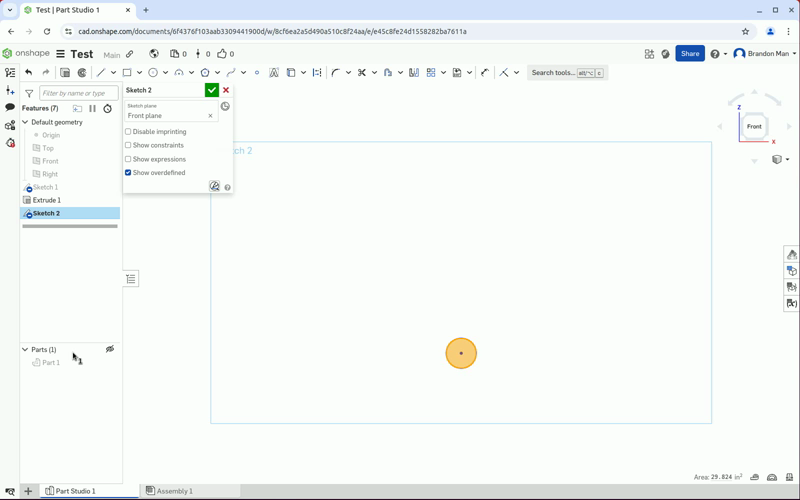
key(shift+y)
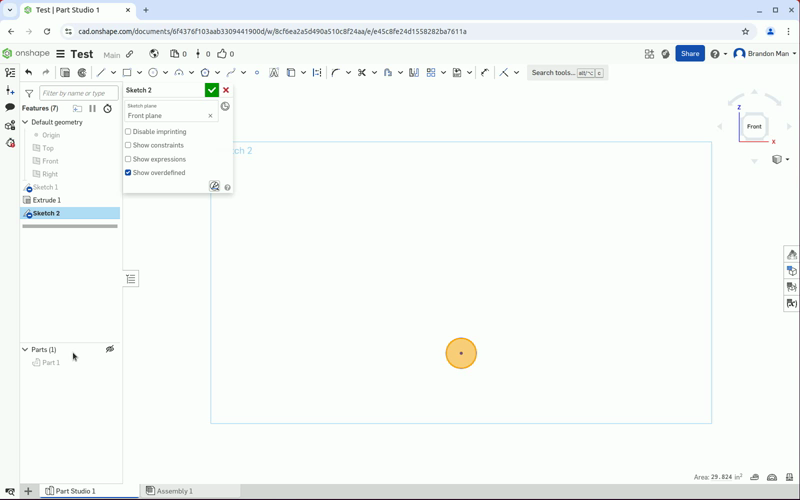
key(shift+e)
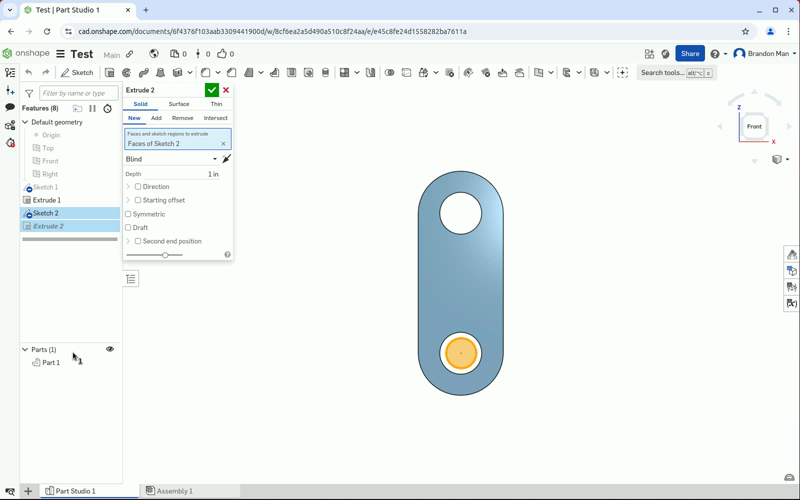
mouse_move(143, 106)
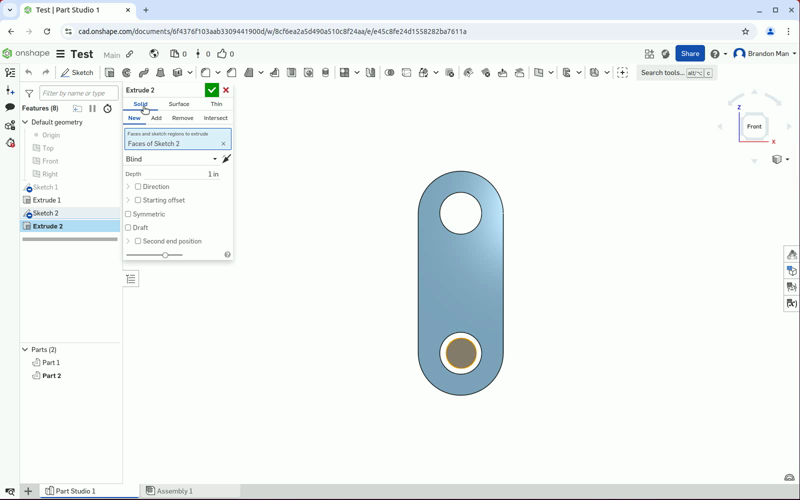
click(143, 106)
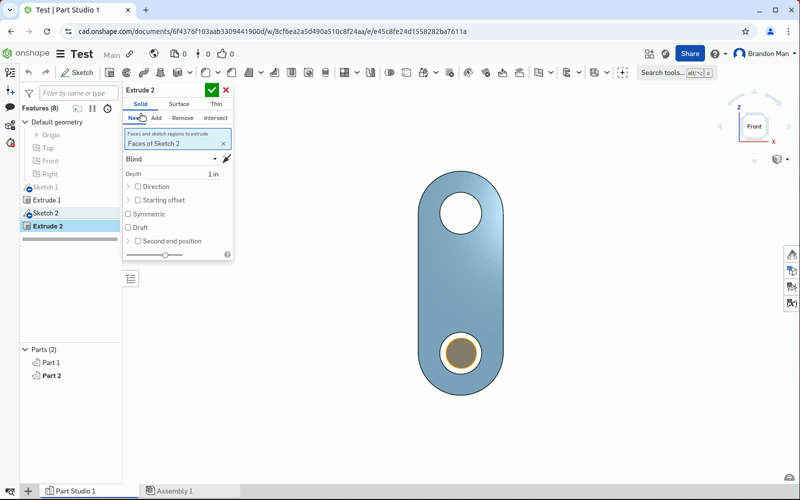
mouse_move(137, 120)
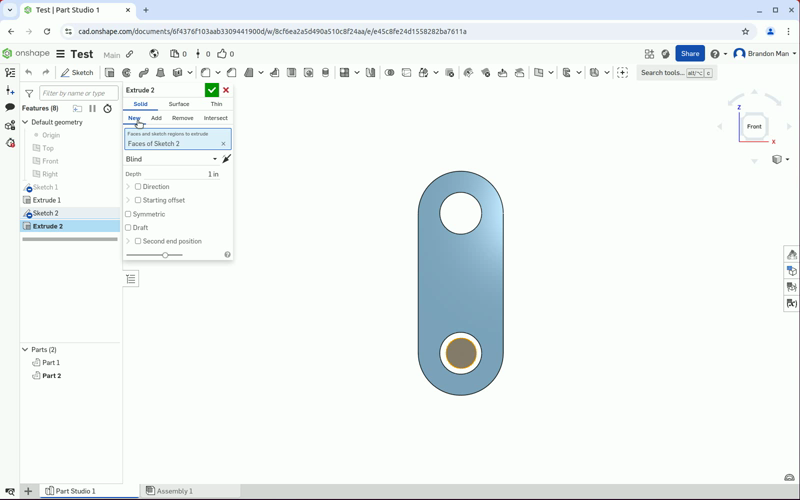
click(137, 120)
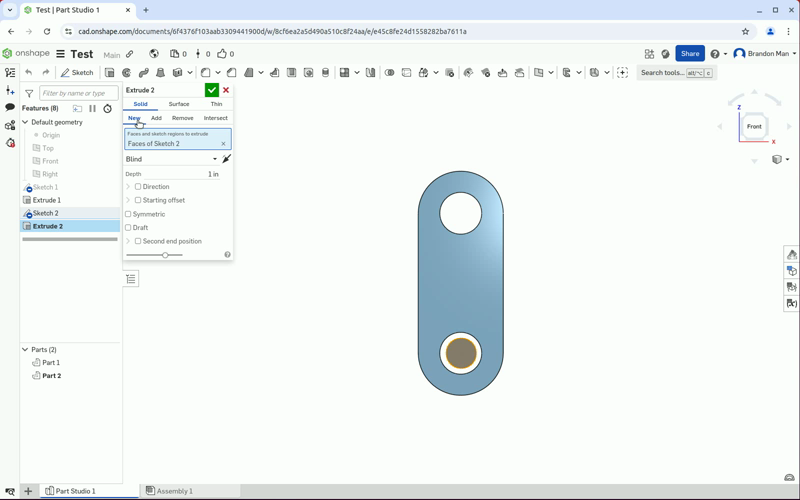
key(tab, 4)
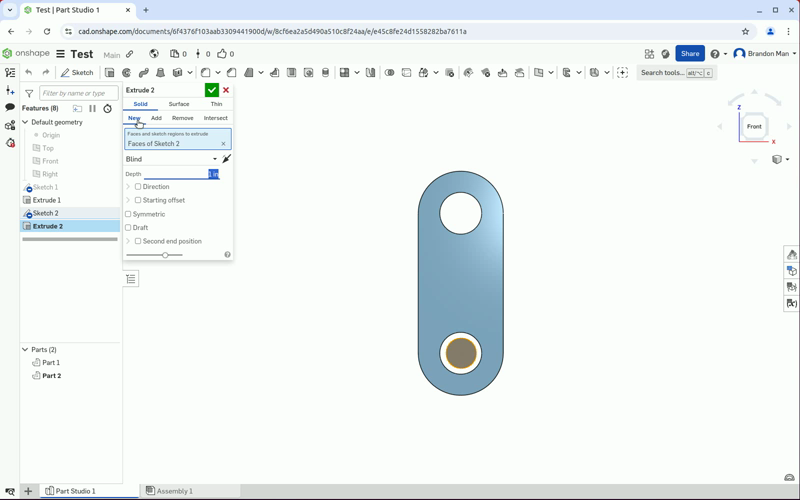
text(5.777)
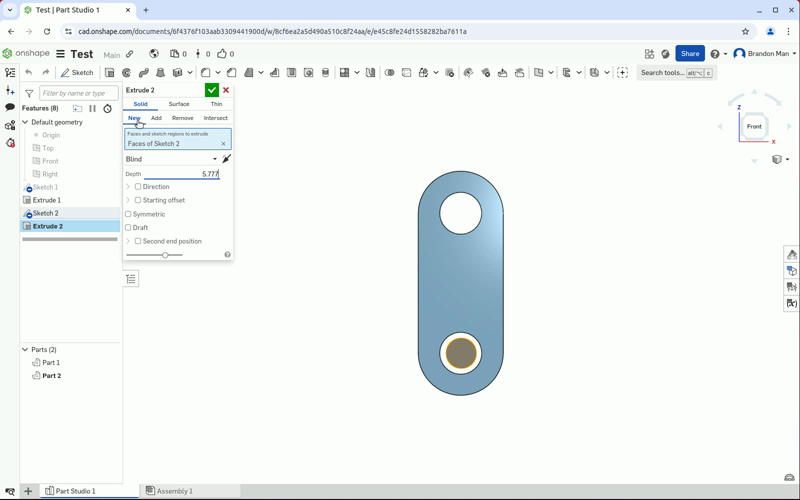
key(enter)
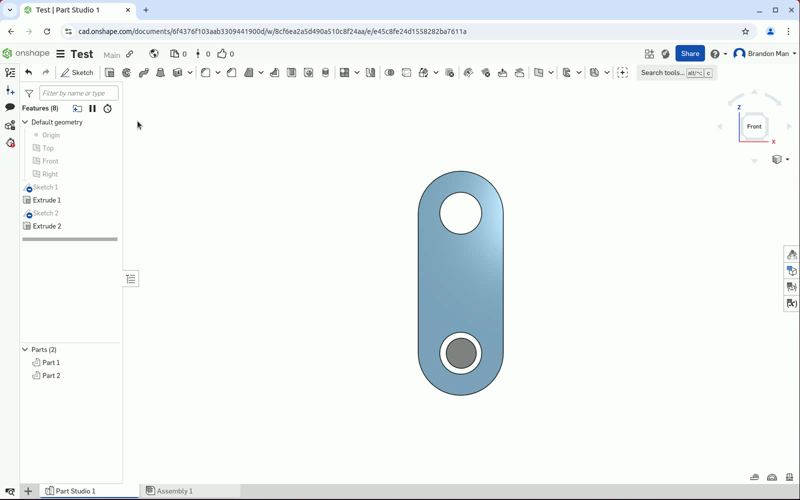
key(shift+h)
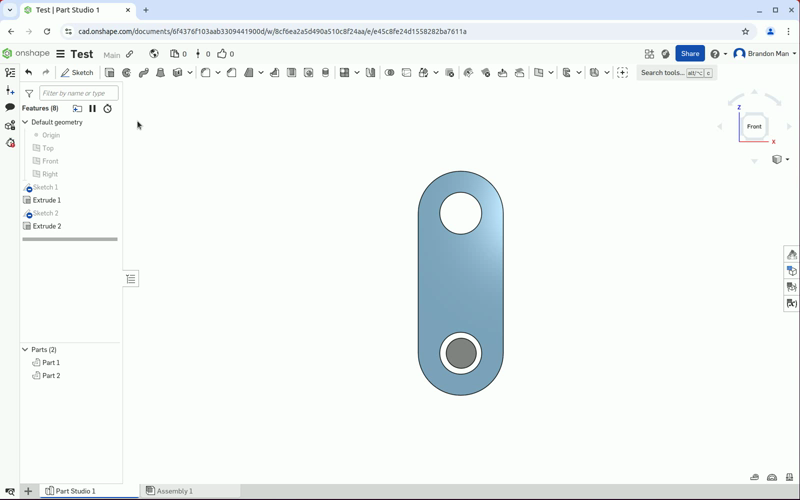
key(shift+h)
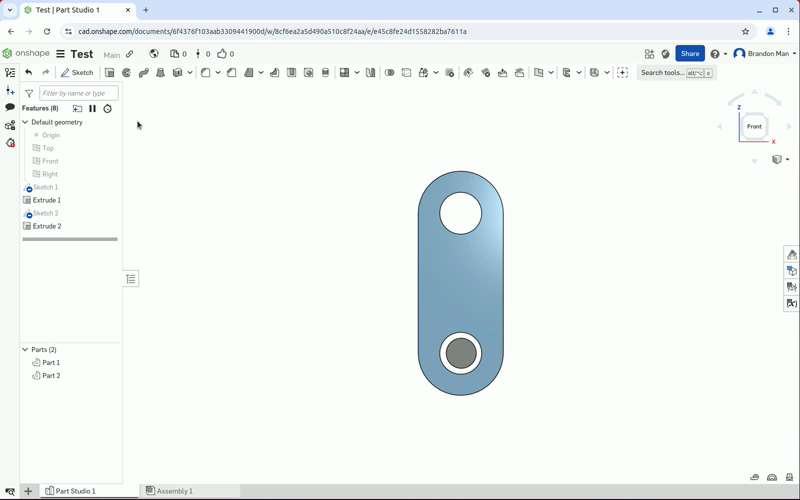
mouse_move(73, 189)
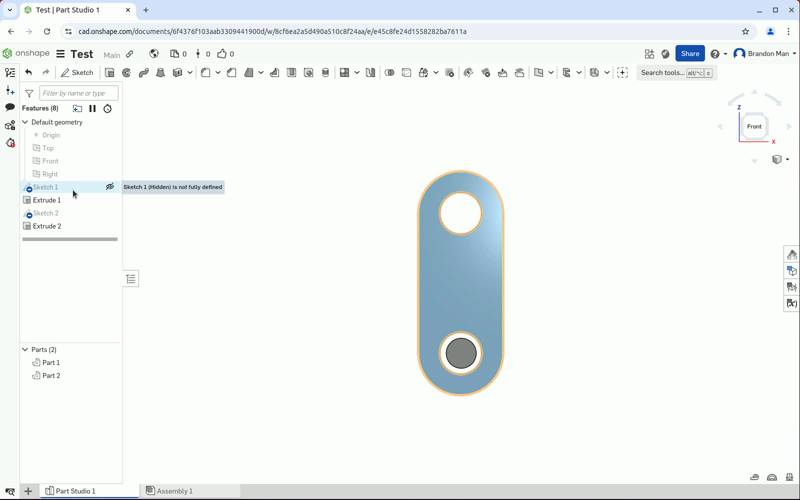
click(73, 189)
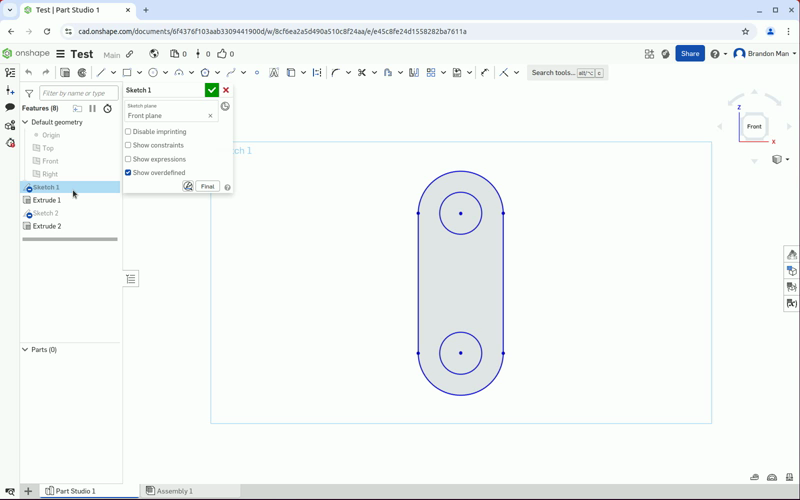
mouse_move(229, 92)
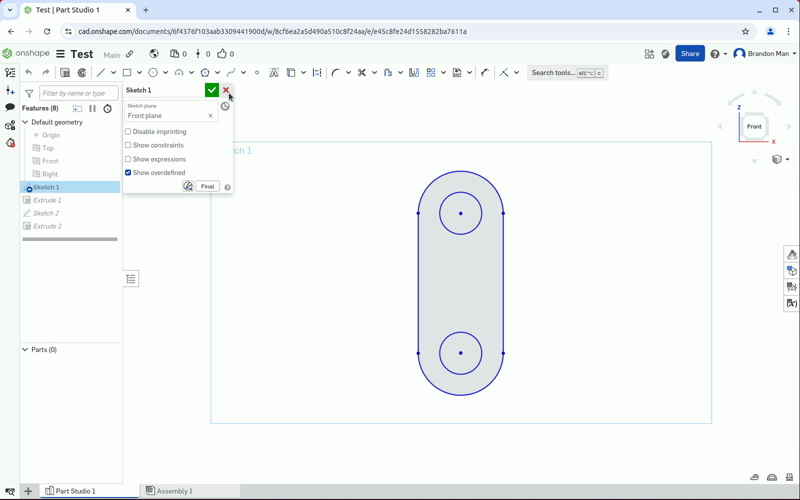
click(229, 92)
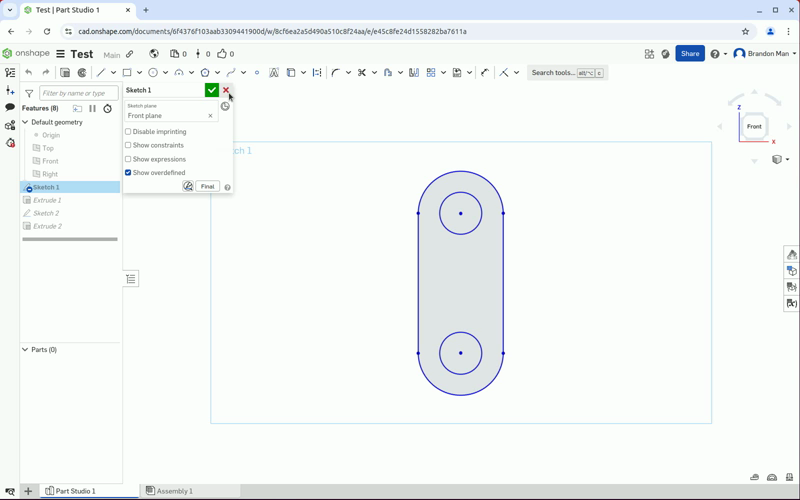
key(shift+s)
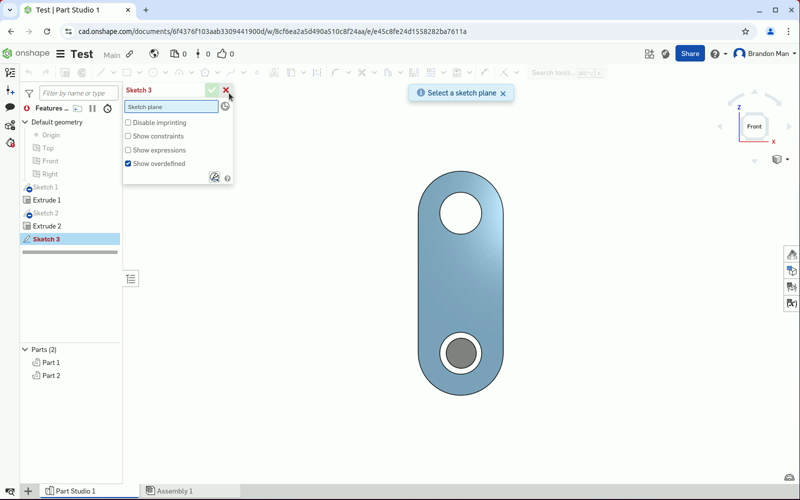
mouse_move(73, 163)
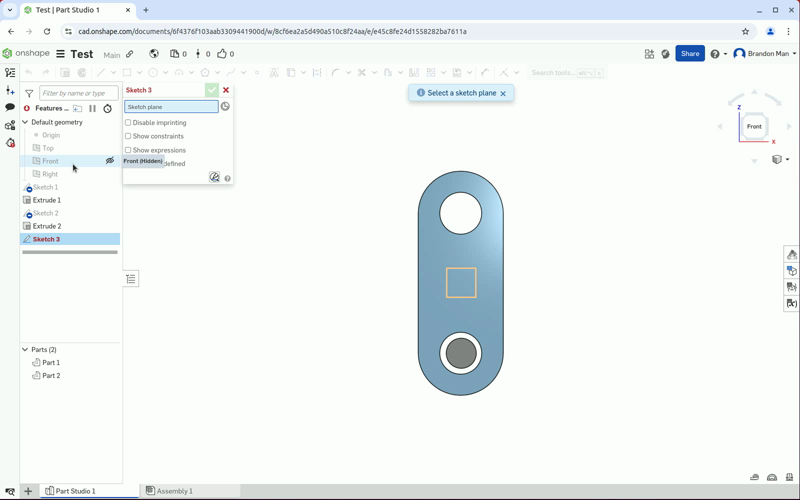
click(73, 163)
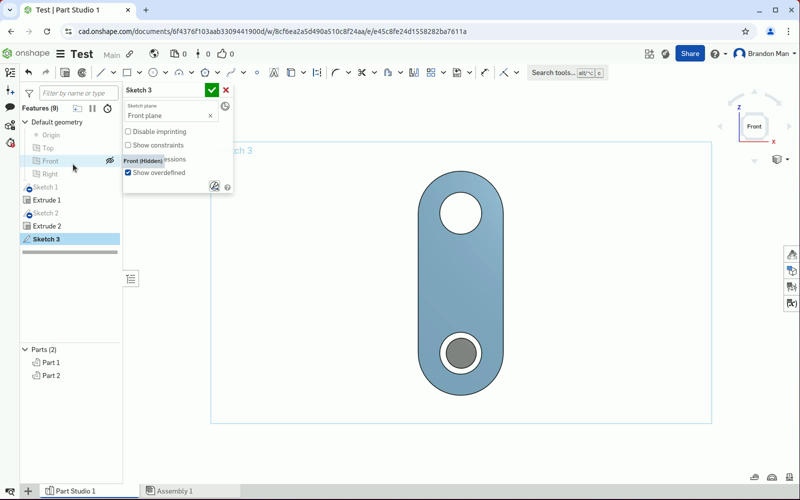
mouse_move(73, 352)
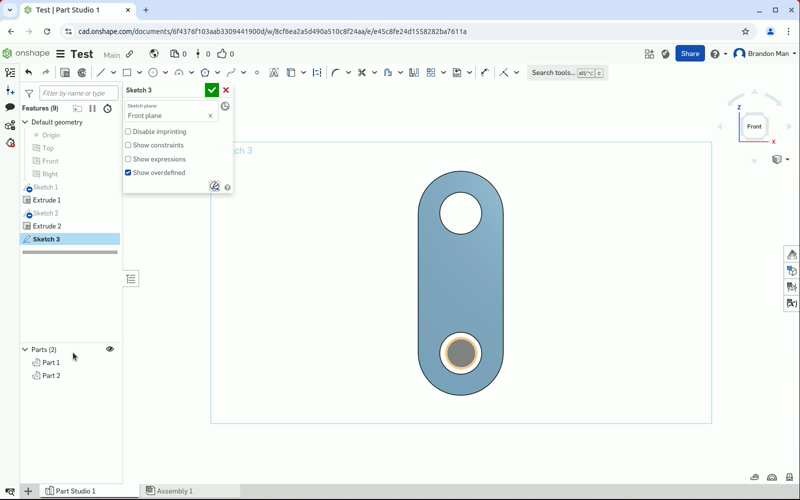
key(y)
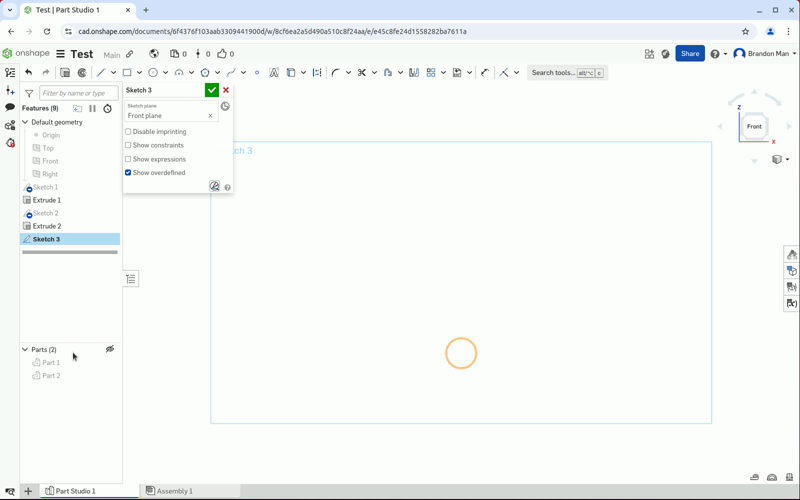
key(c)
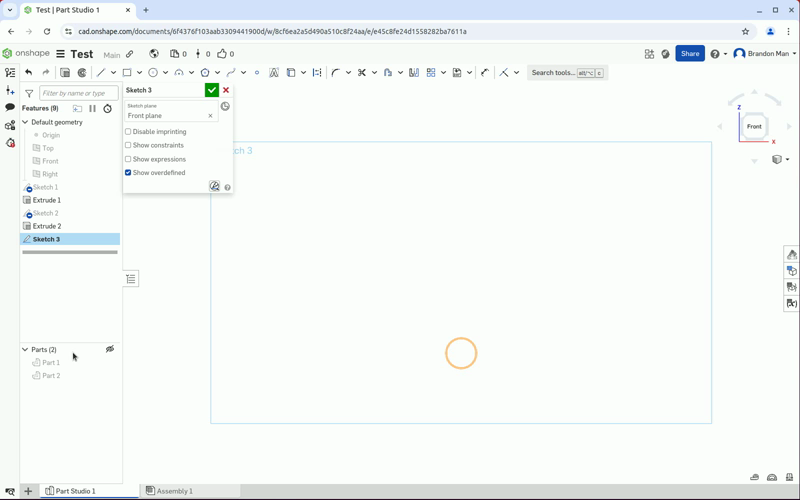
key_down(shift)
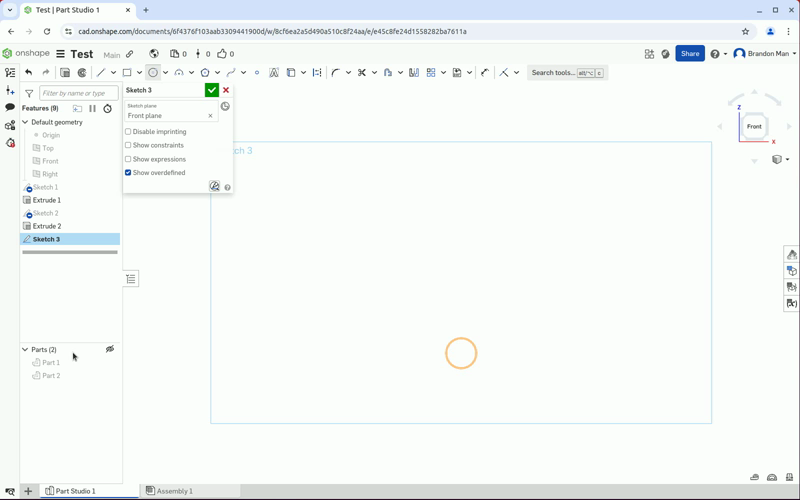
mouse_move(461, 212)
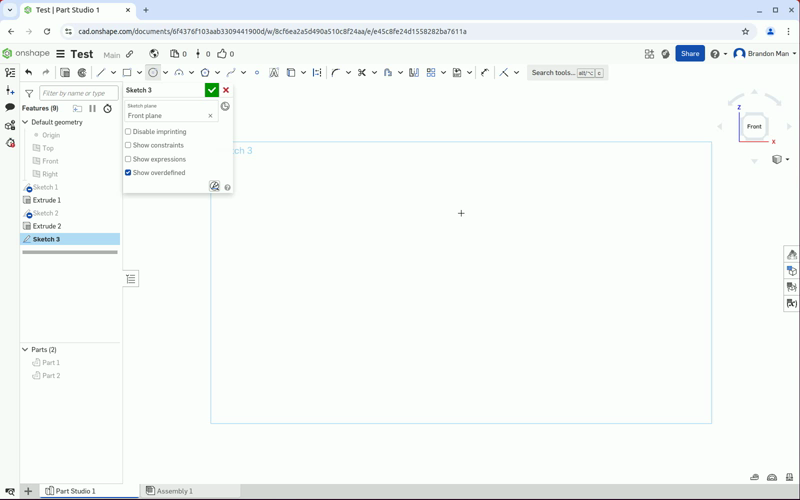
click(461, 212)
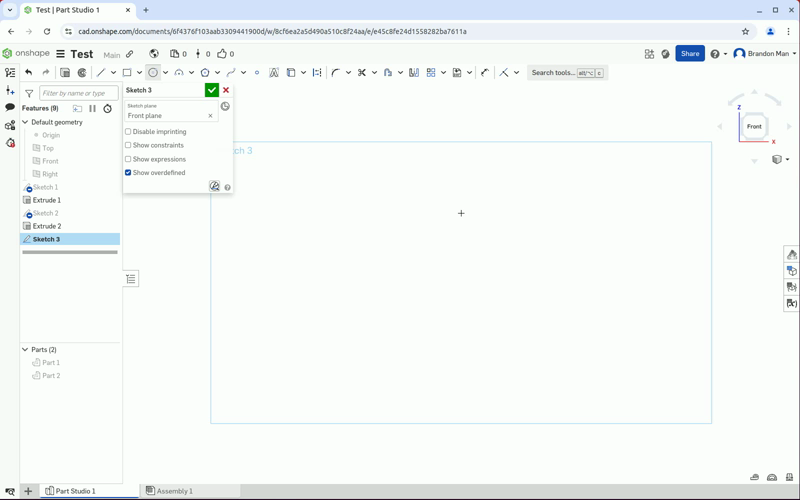
key_up(shift)
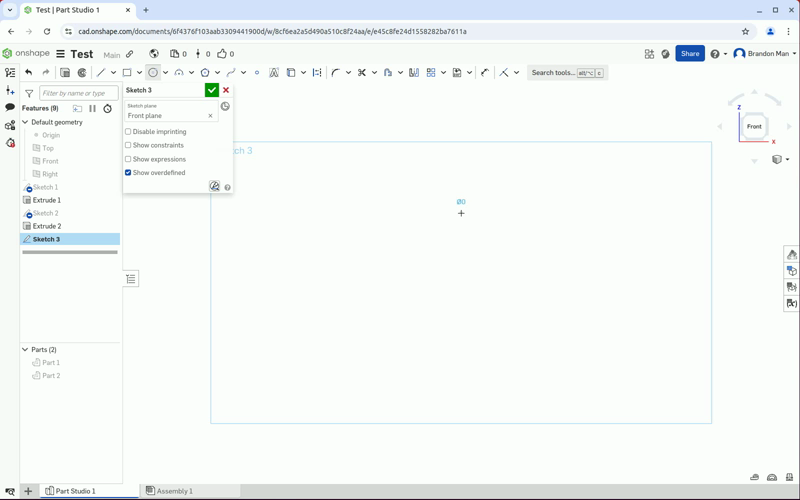
mouse_move(476, 212)
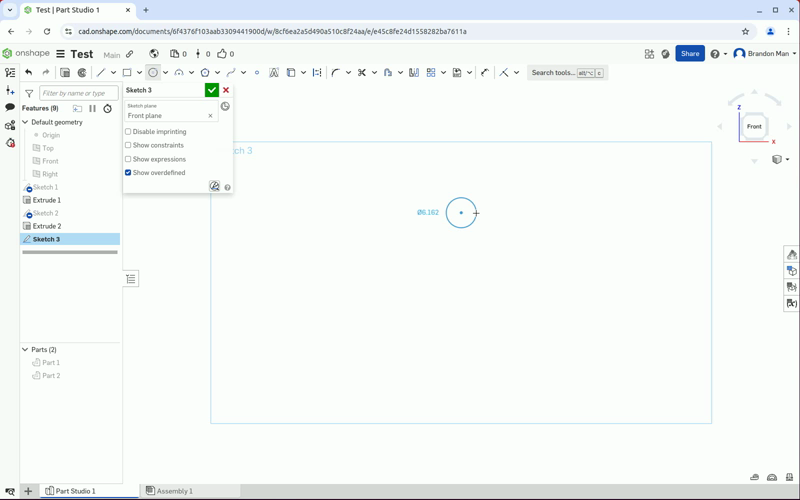
click(476, 212)
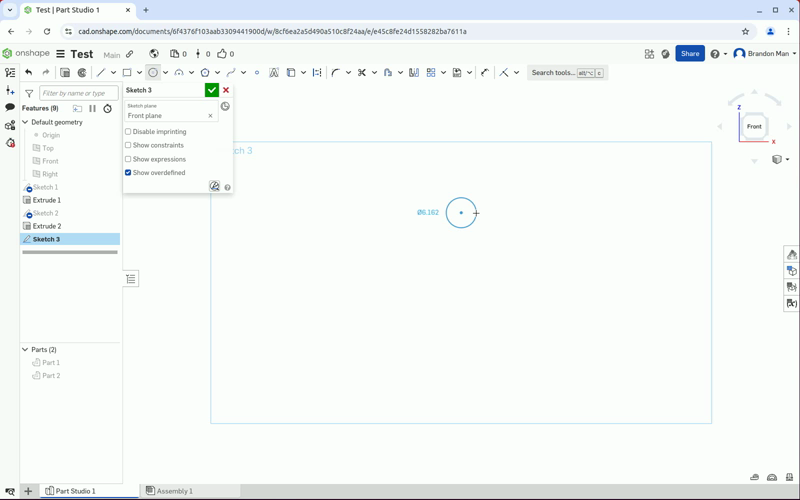
key(esc)
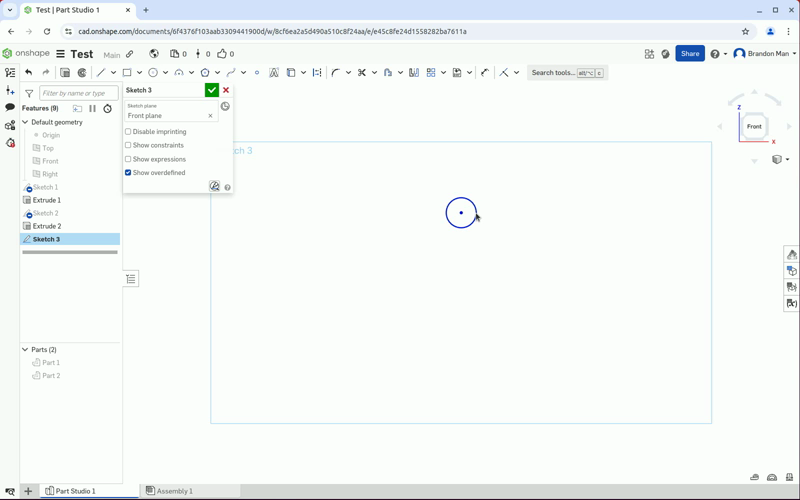
mouse_move(450, 210)
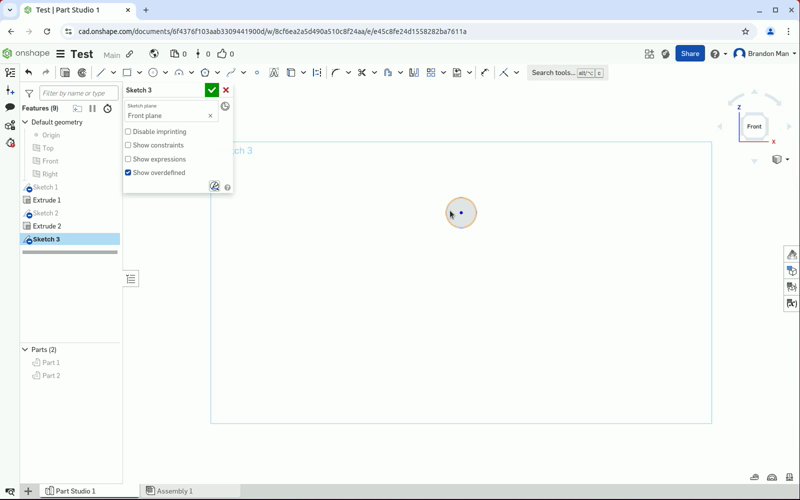
scroll(6)
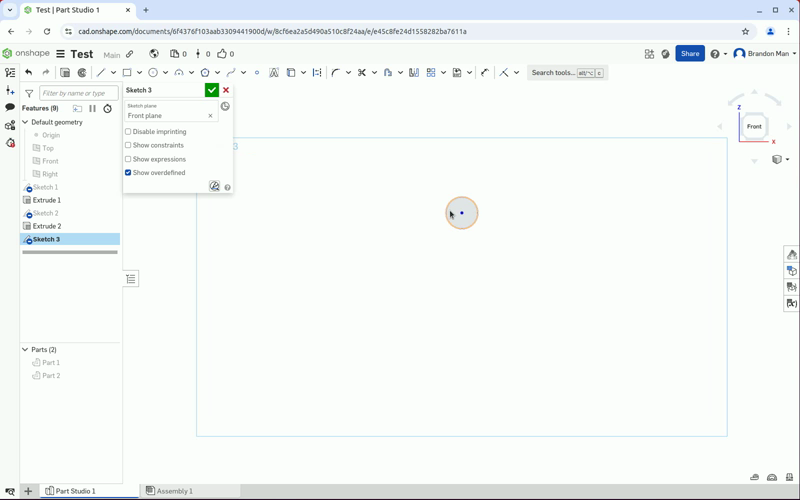
scroll(6)
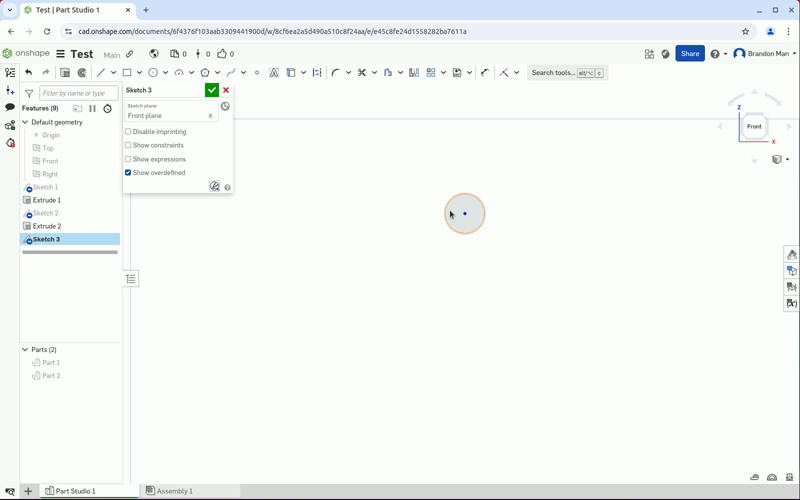
scroll(6)
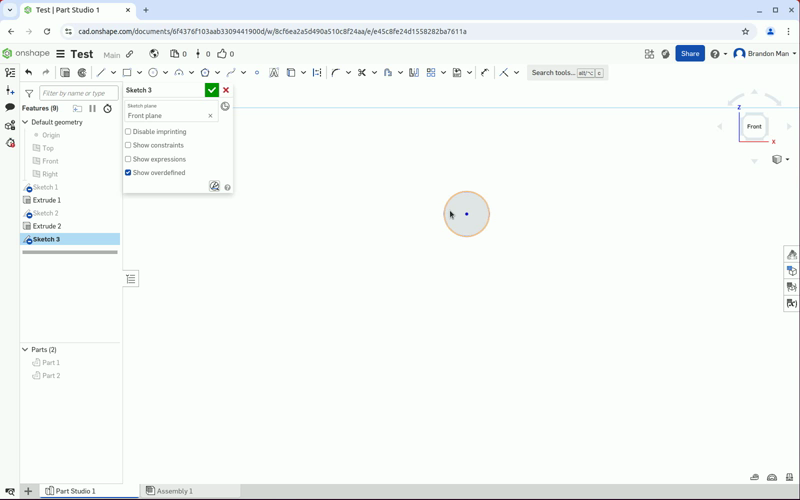
scroll(6)
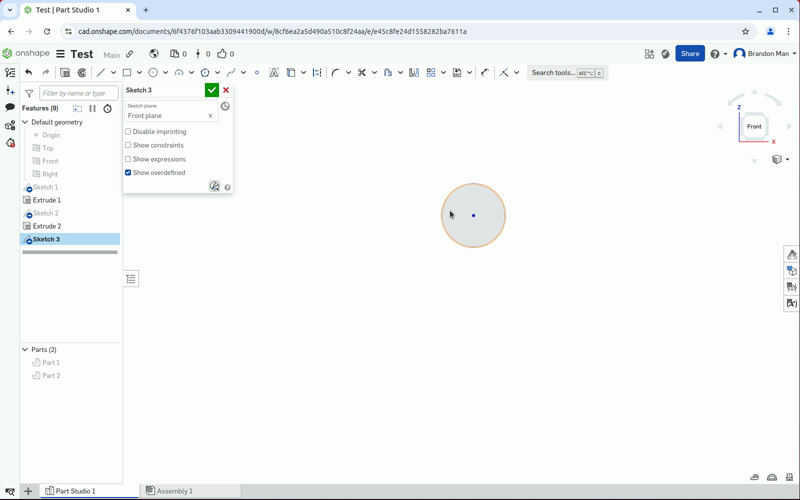
scroll(6)
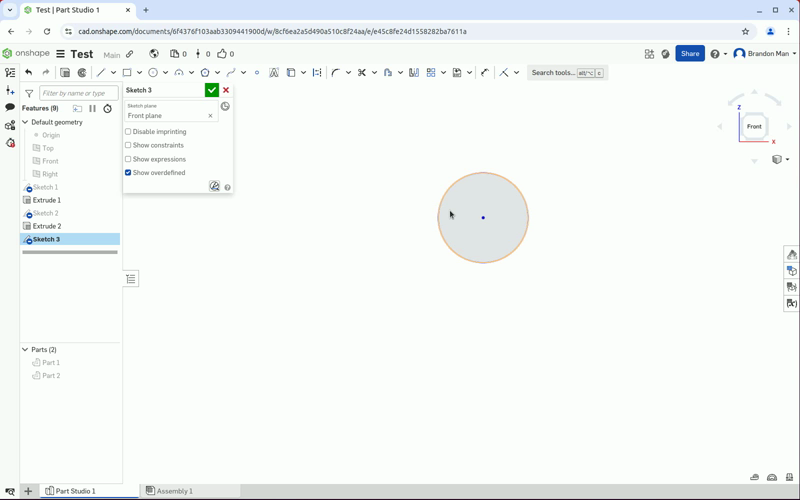
scroll(6)
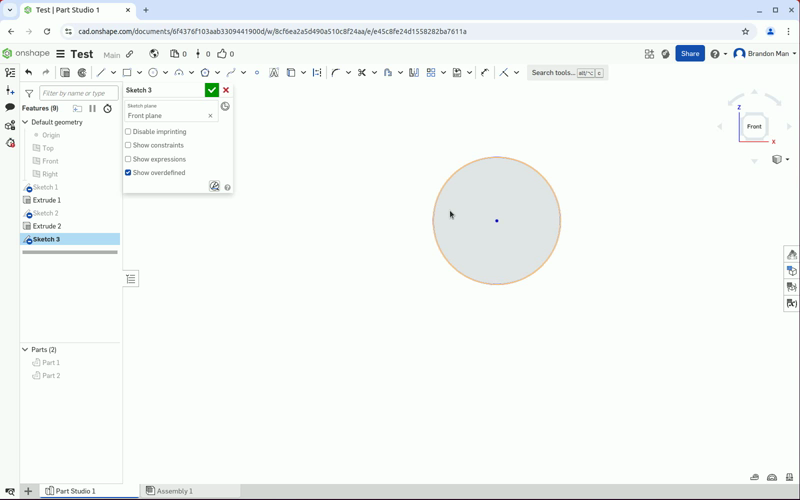
scroll(6)
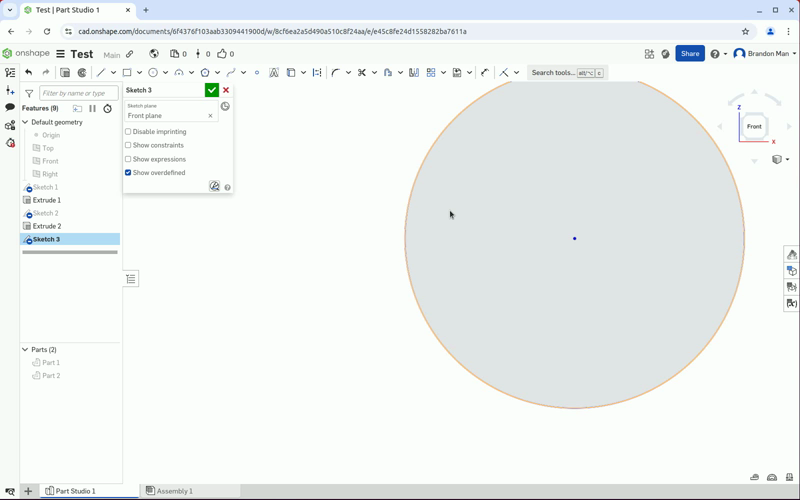
click(450, 210)
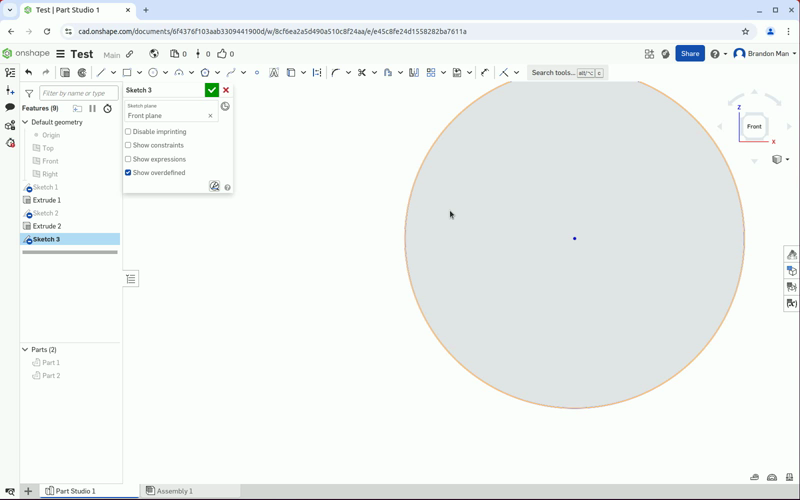
scroll(-6)
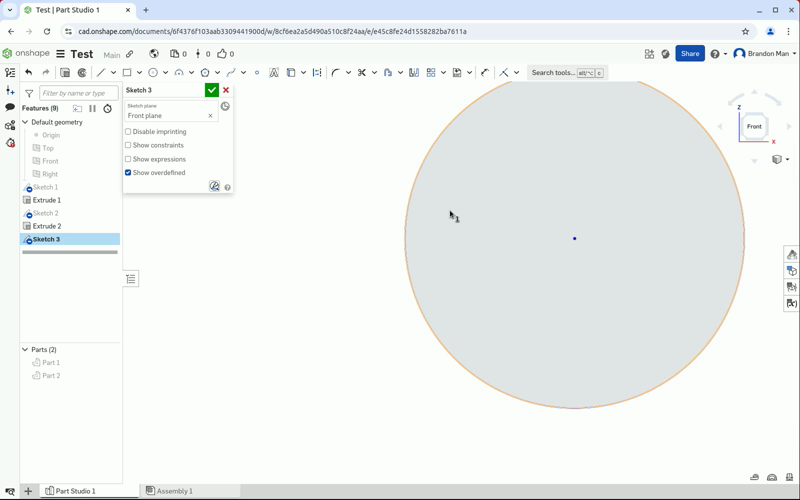
scroll(-6)
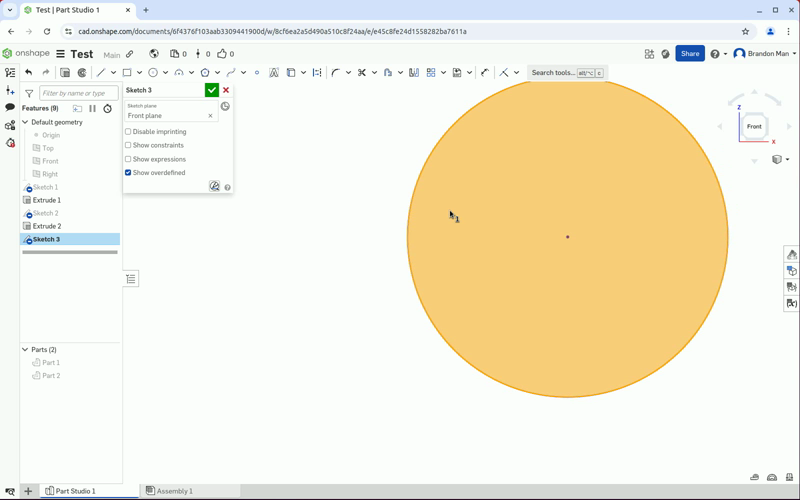
scroll(-6)
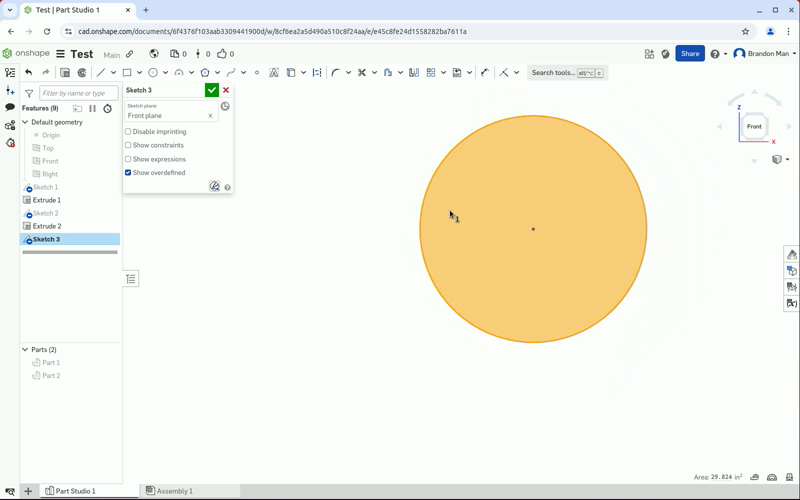
scroll(-6)
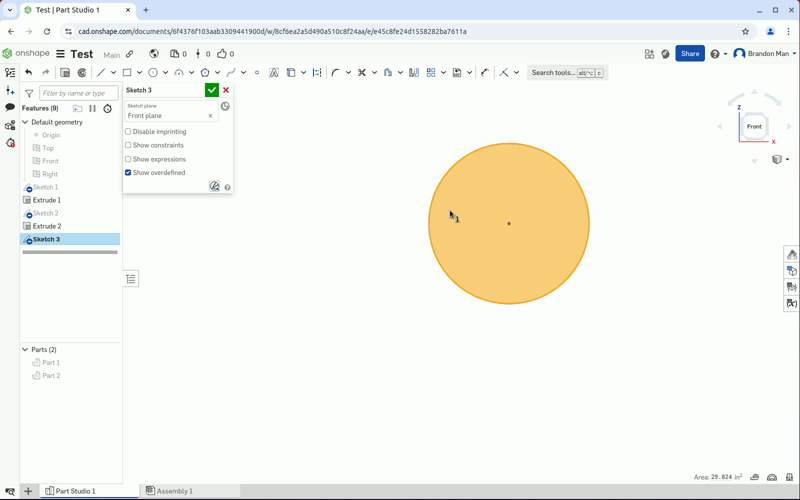
scroll(-6)
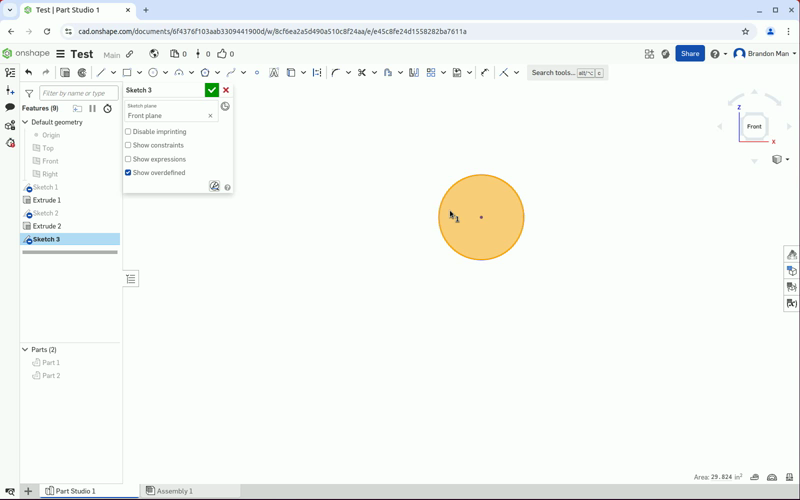
scroll(-6)
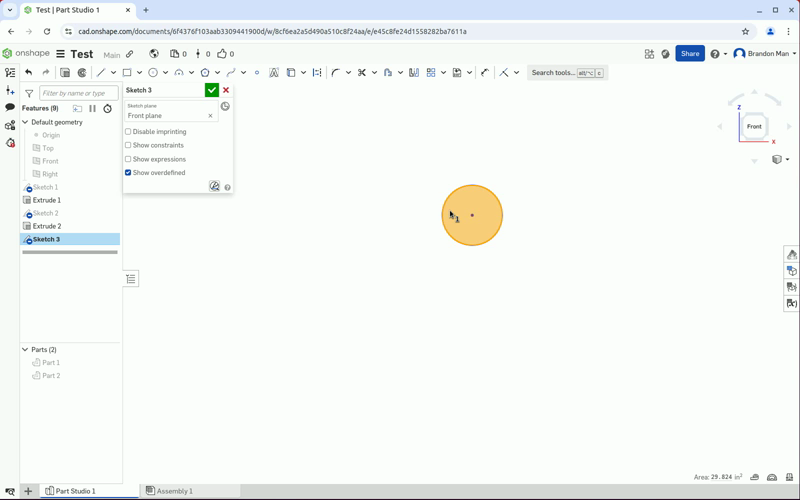
scroll(-6)
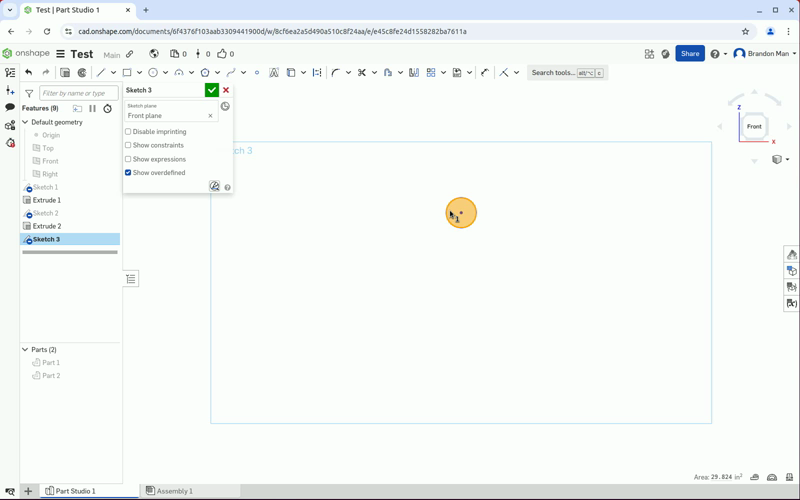
mouse_move(73, 352)
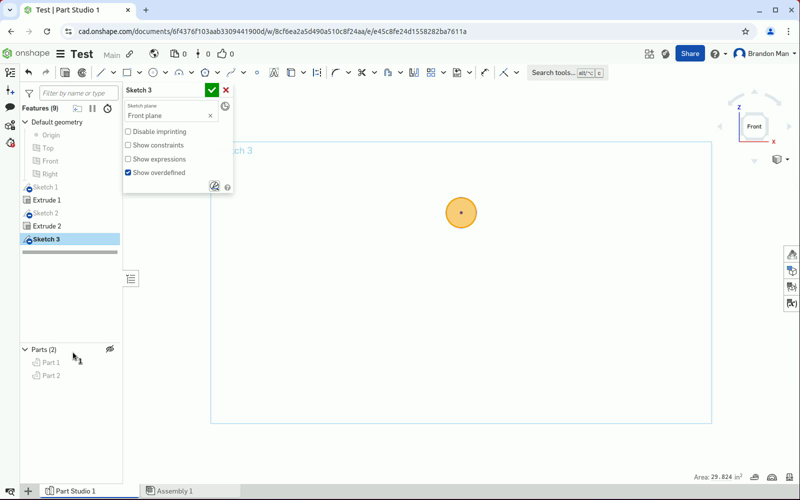
key(shift+y)
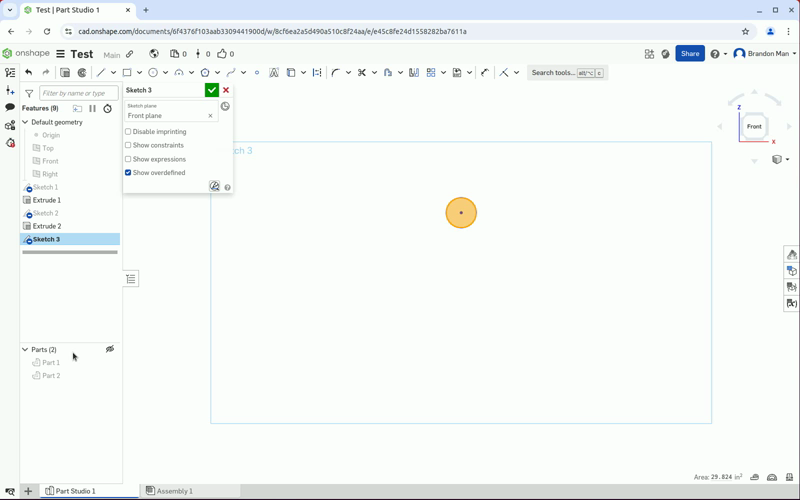
key(shift+e)
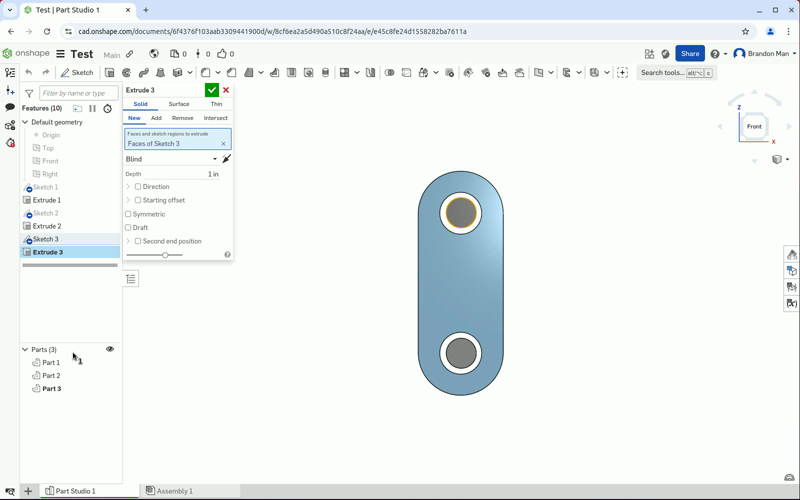
mouse_move(143, 106)
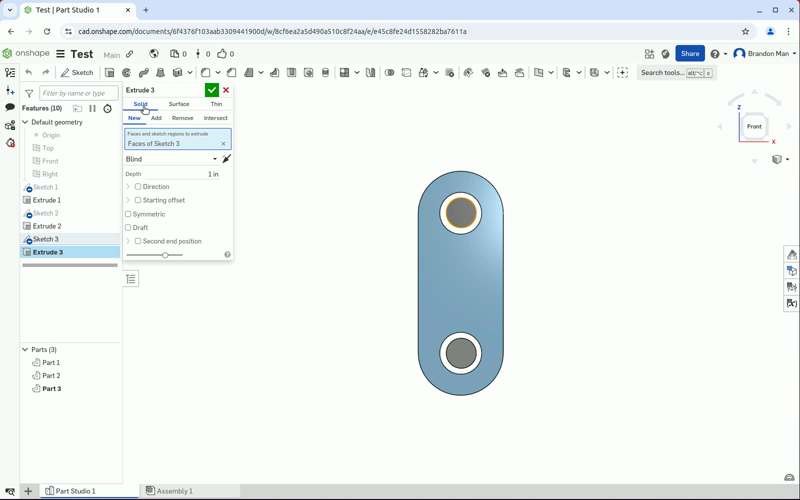
click(143, 106)
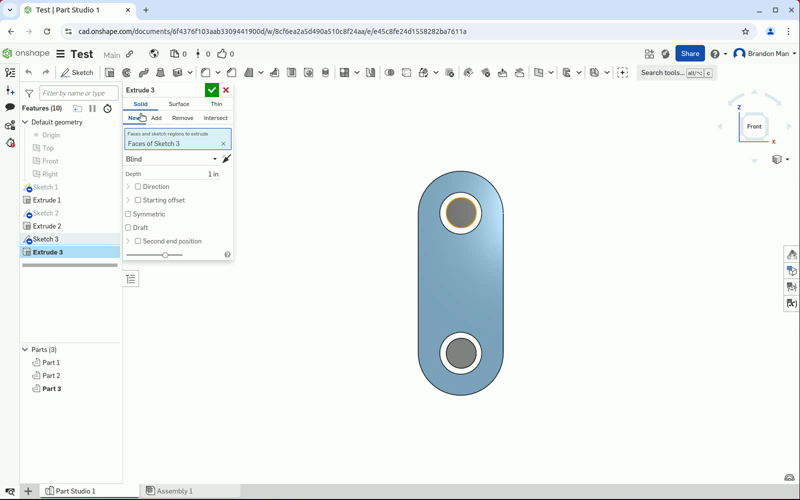
mouse_move(137, 120)
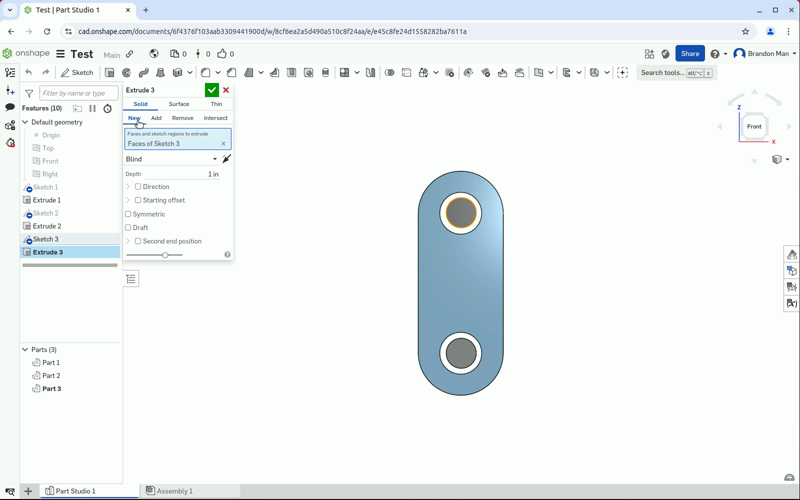
click(137, 120)
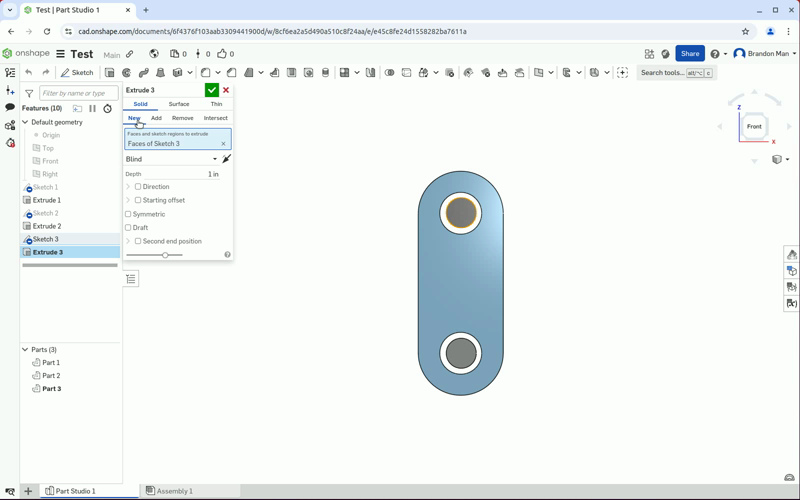
key(tab, 4)
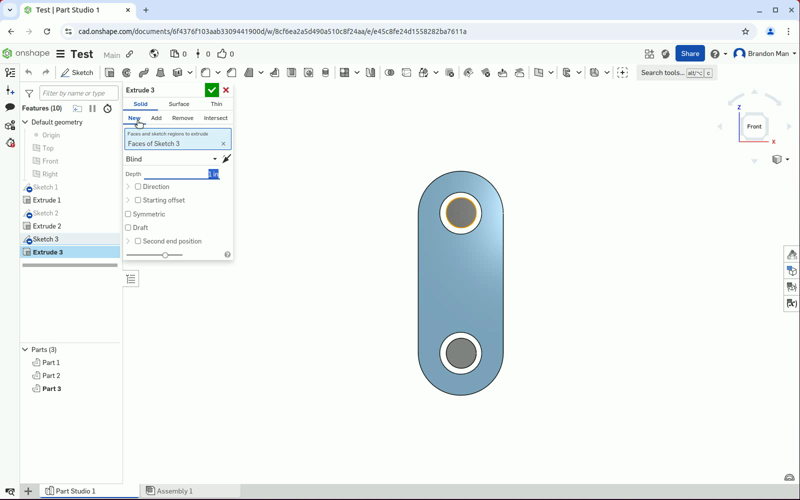
text(5.777)
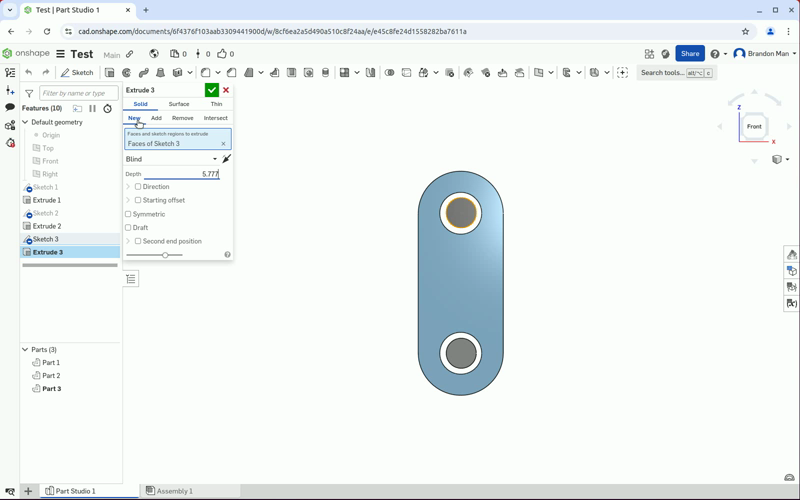
key(enter)
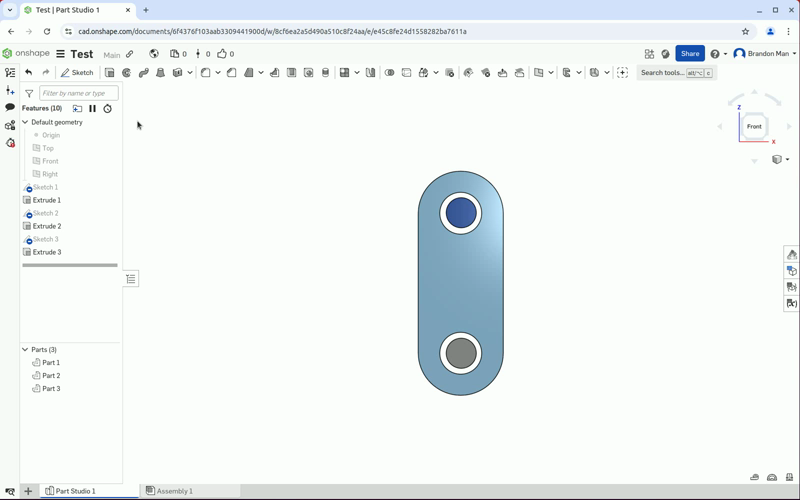
key(shift+h)
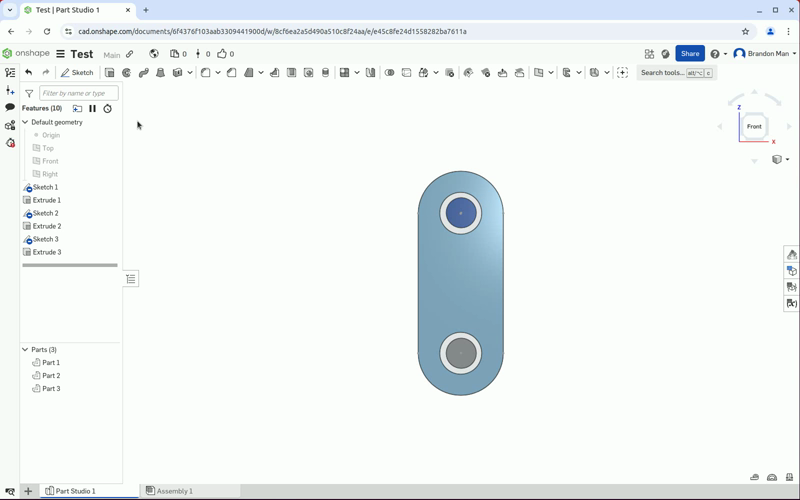
key(shift+h)
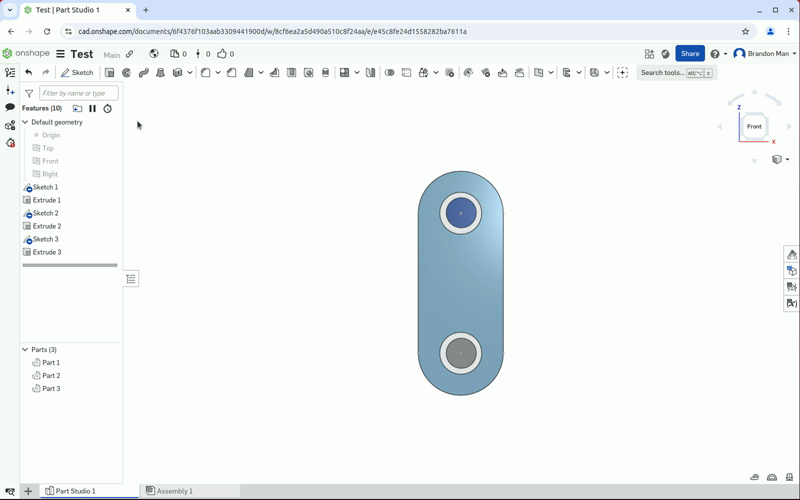
key(shift+7)
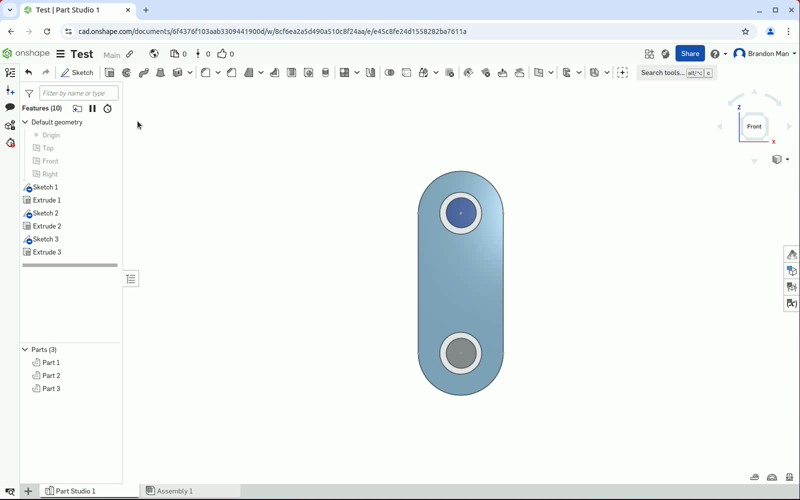
key(left, 2)
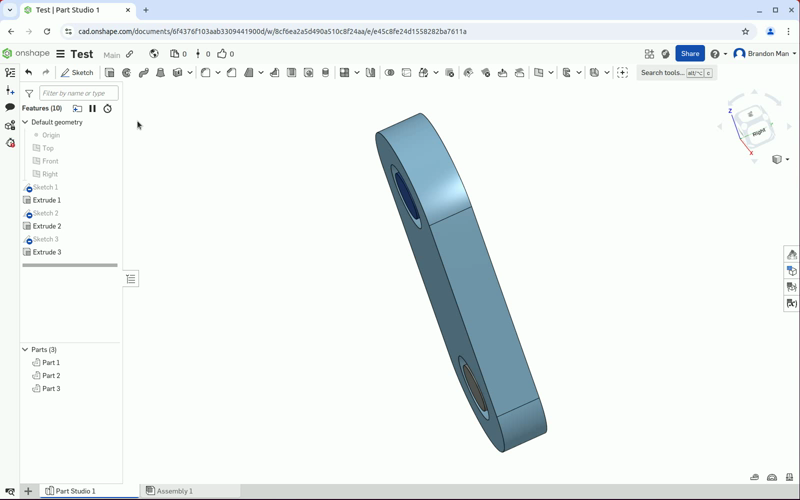
key(down, 2)
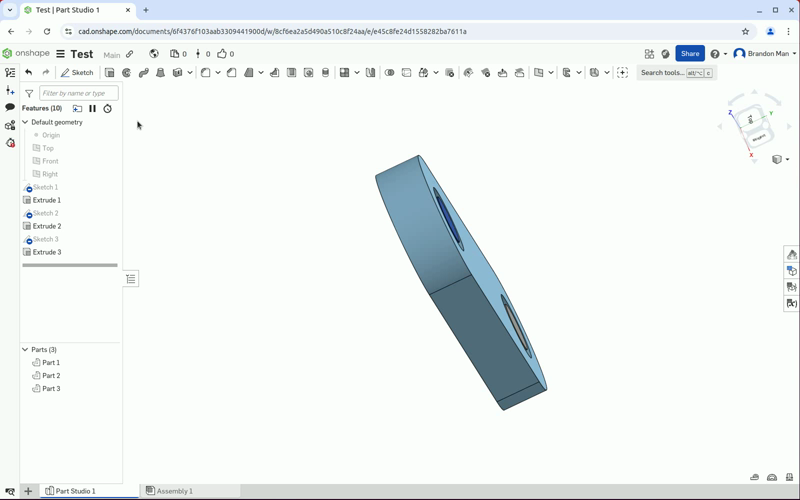
key(up, 2)
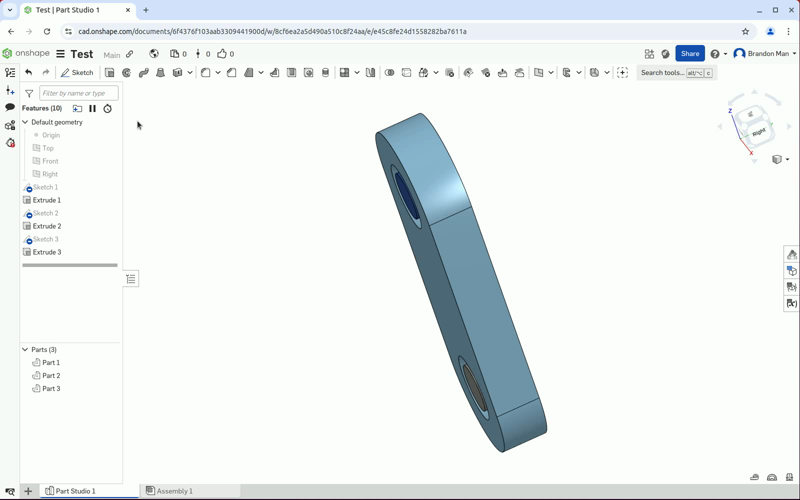
key(right, 2)
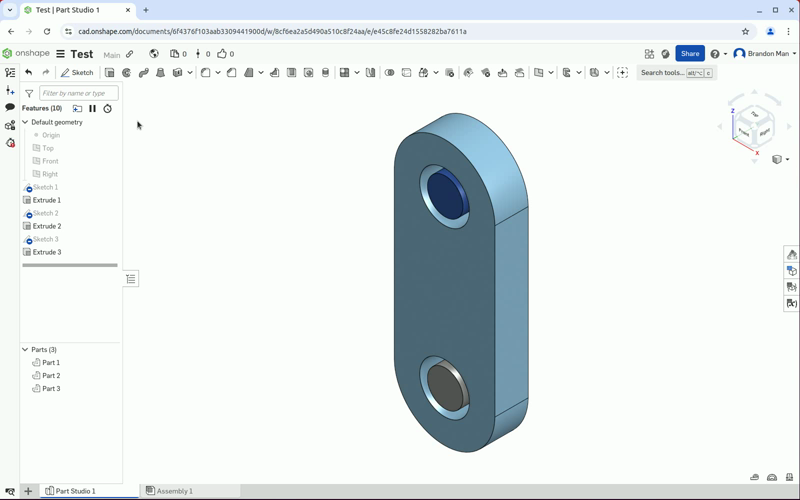
mouse_move(73, 189)
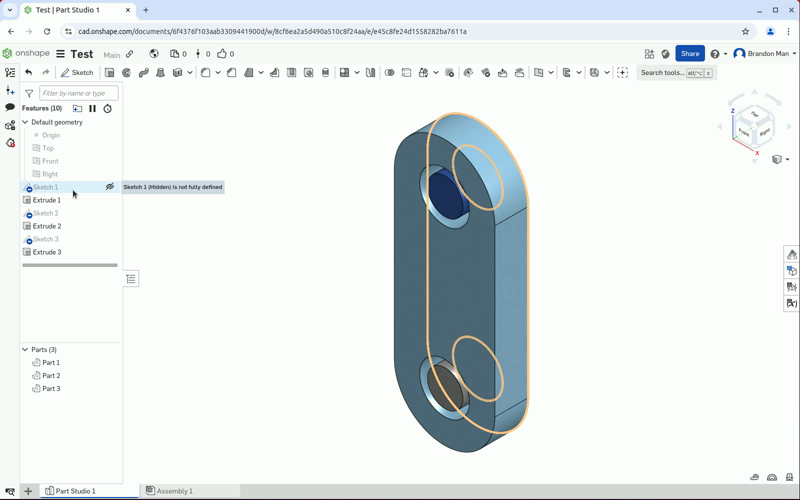
click(73, 189)